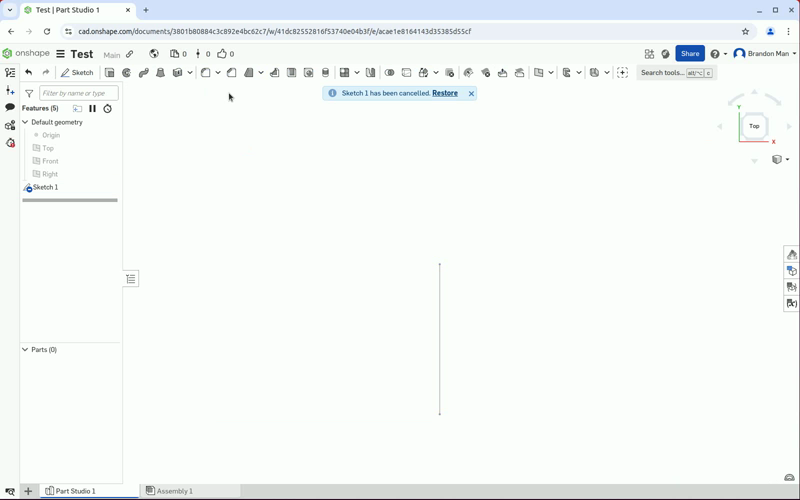
key(shift+h)
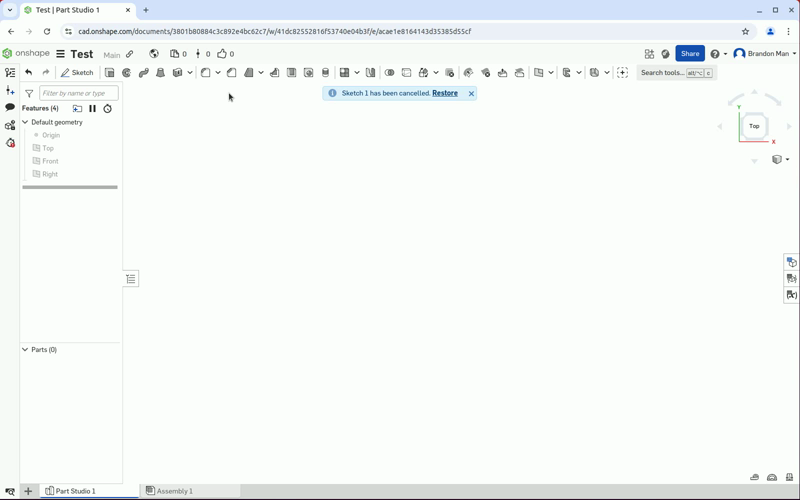
mouse_move(73, 352)
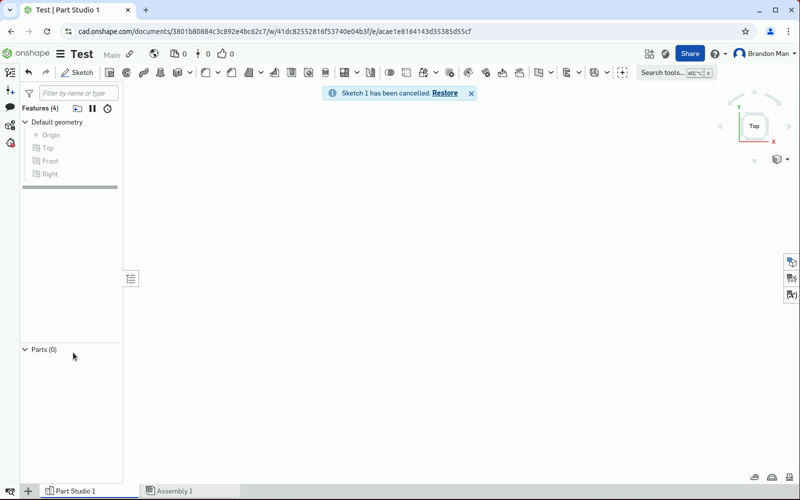
key(y)
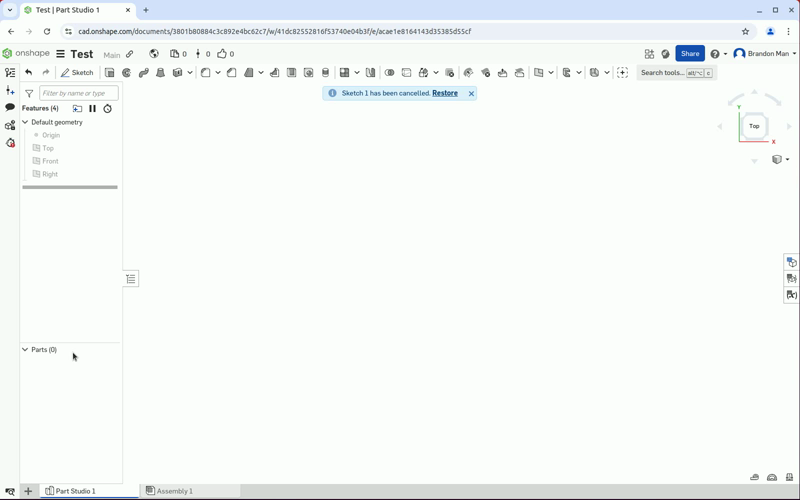
key(shift+p)
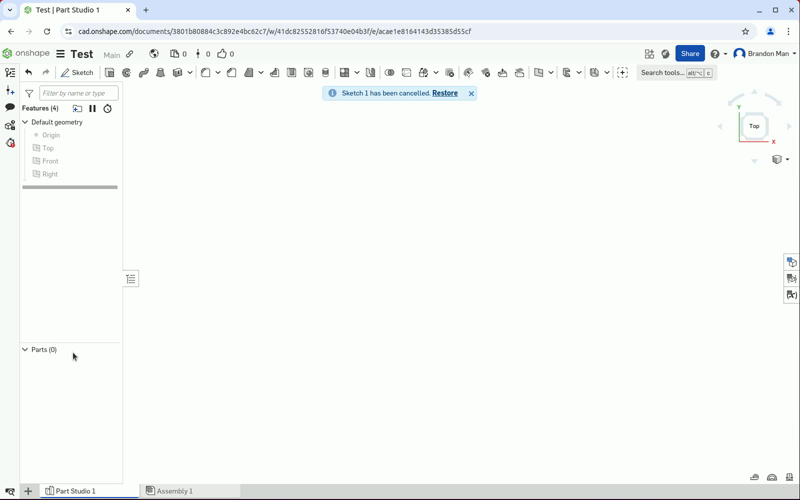
key(space)
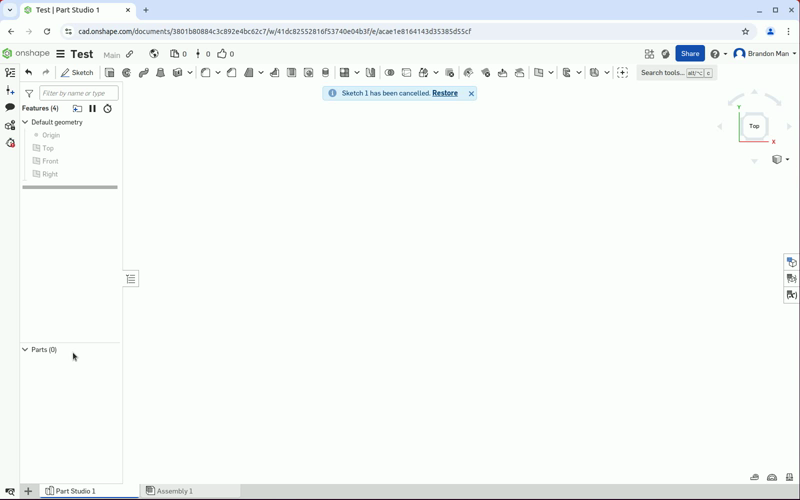
key_down(shift)
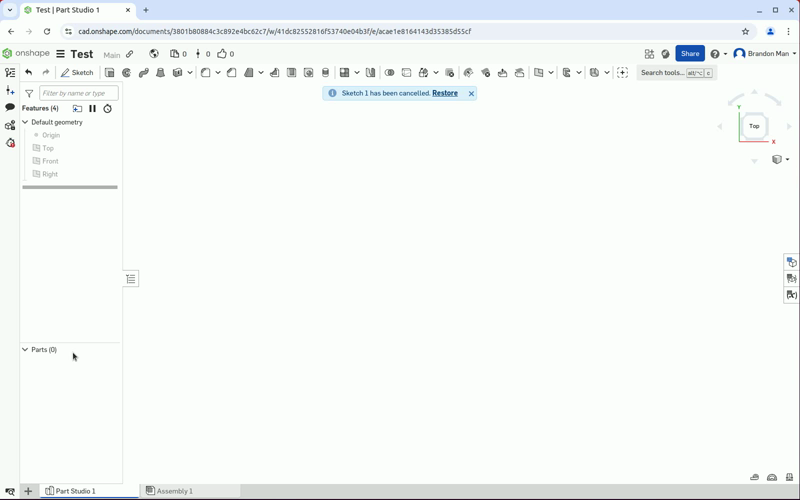
key(up)
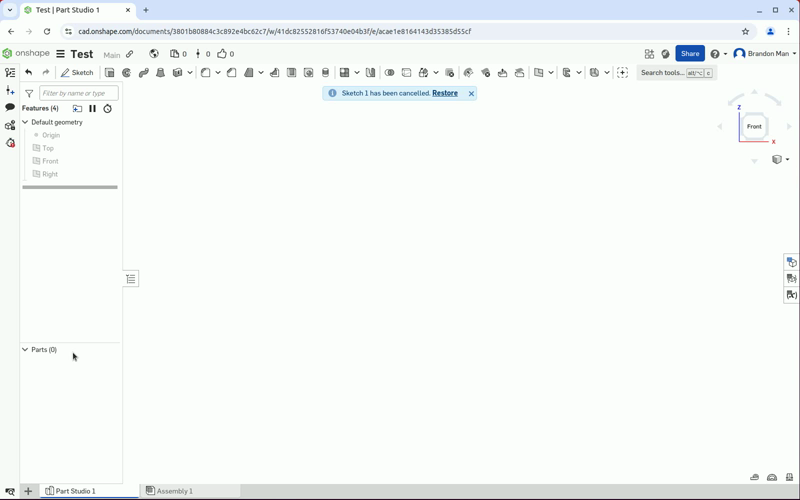
key_up(shift)
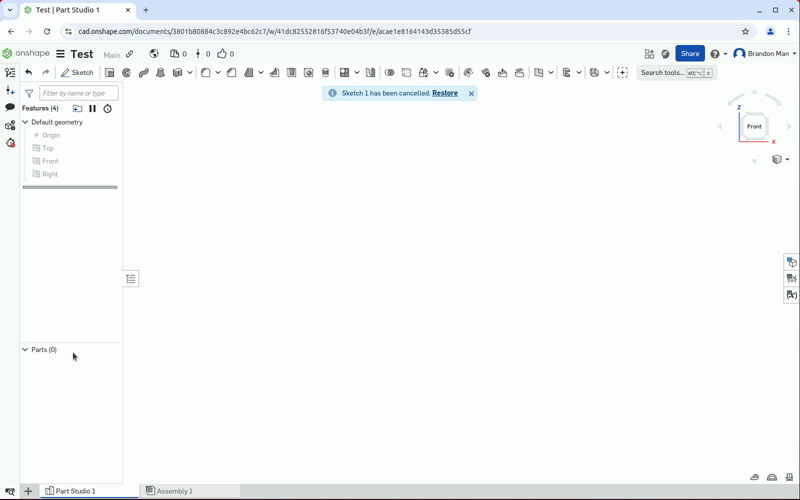
mouse_move(73, 352)
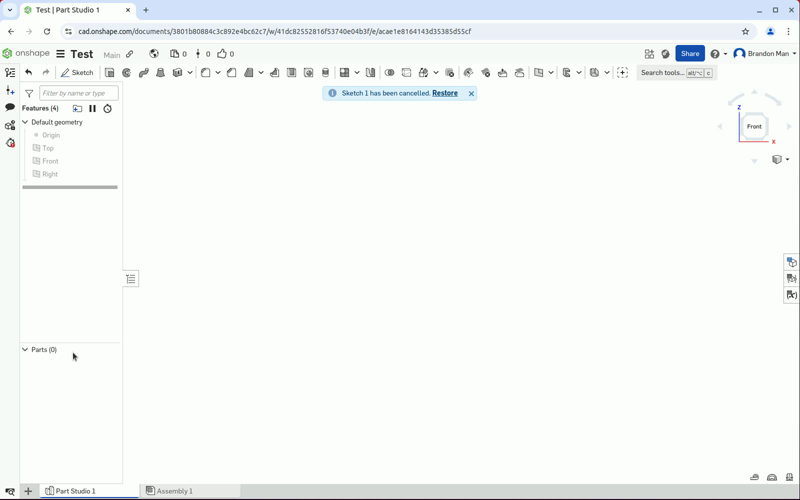
key(shift+y)
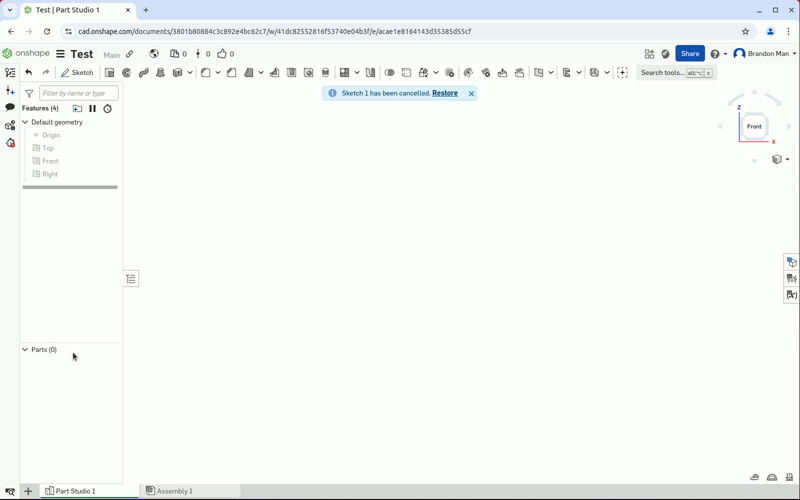
key(shift+s)
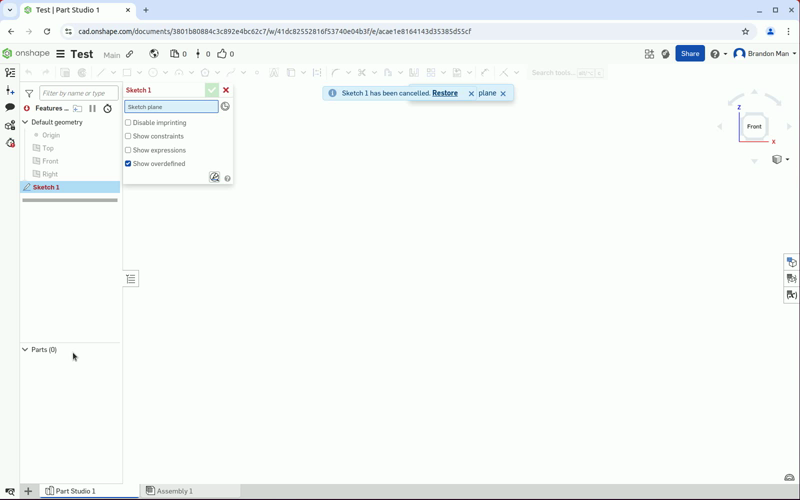
mouse_move(73, 163)
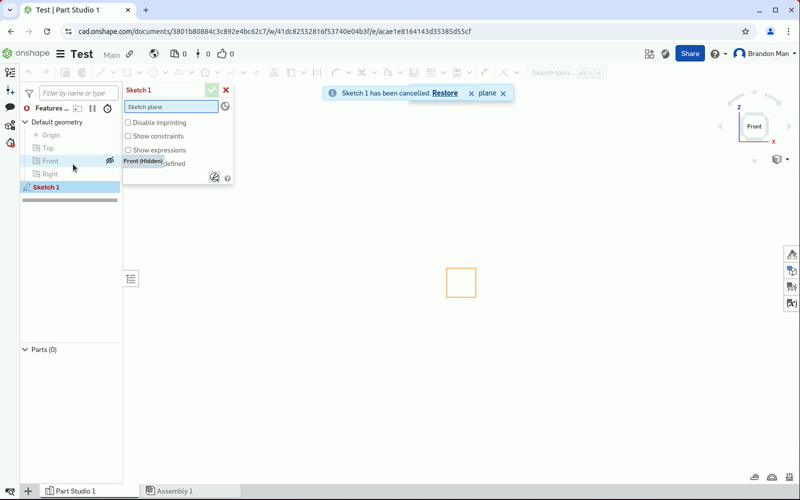
click(73, 163)
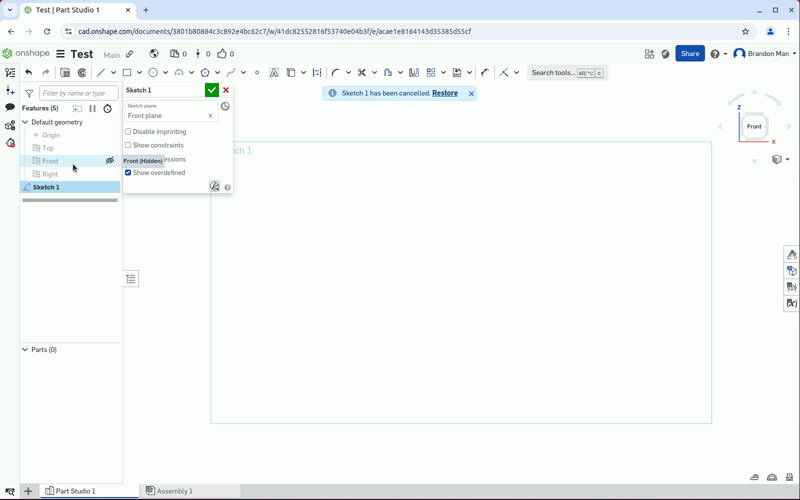
mouse_move(73, 352)
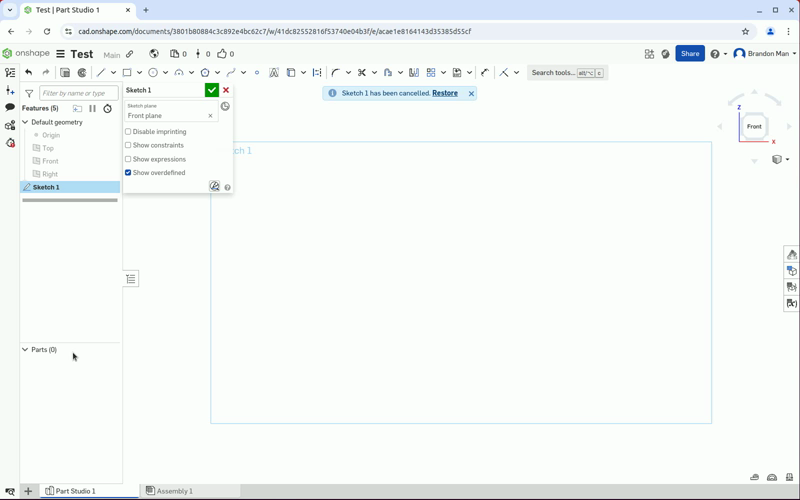
key(y)
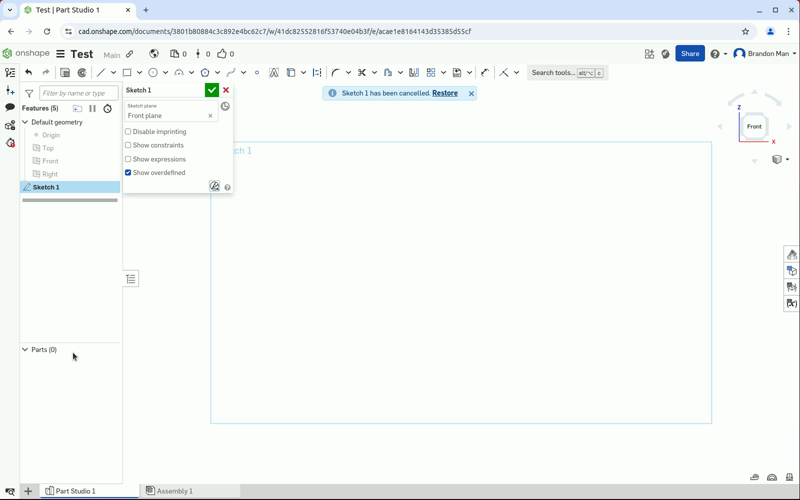
key(c)
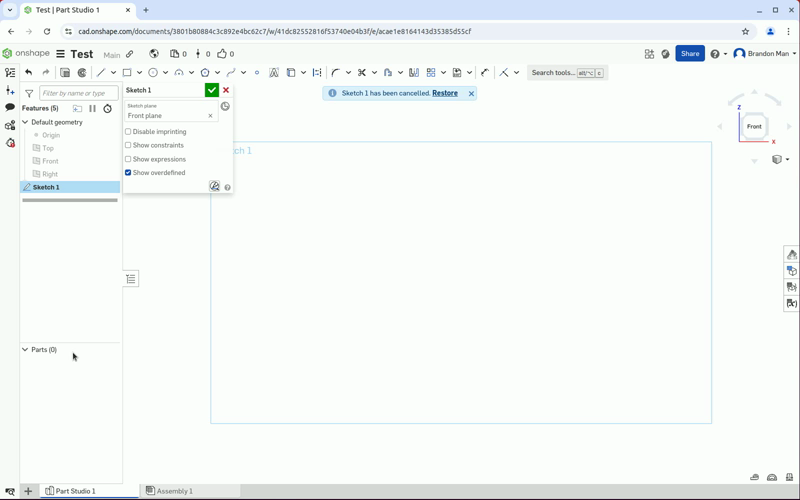
key_down(shift)
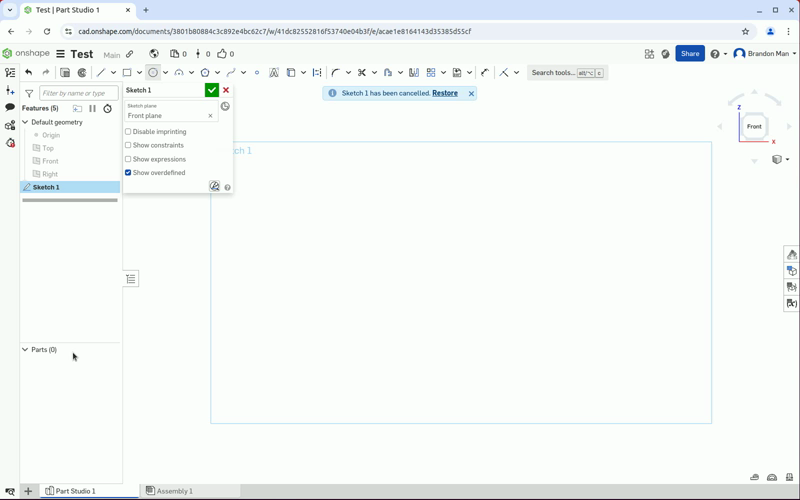
mouse_move(461, 282)
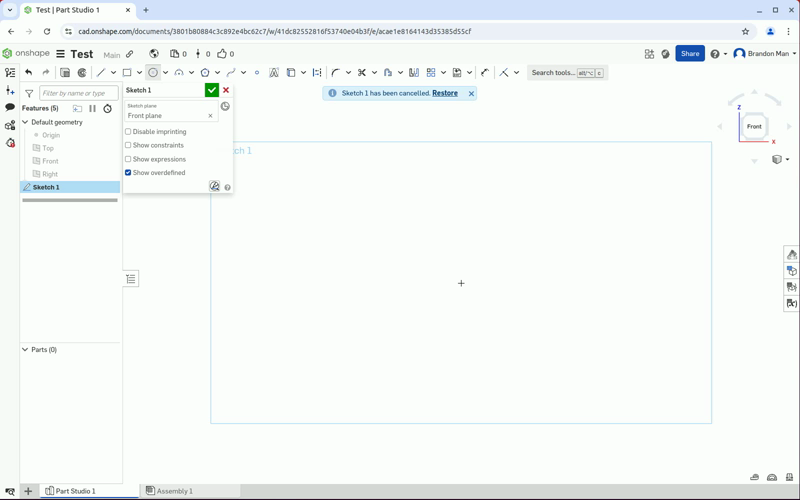
click(461, 282)
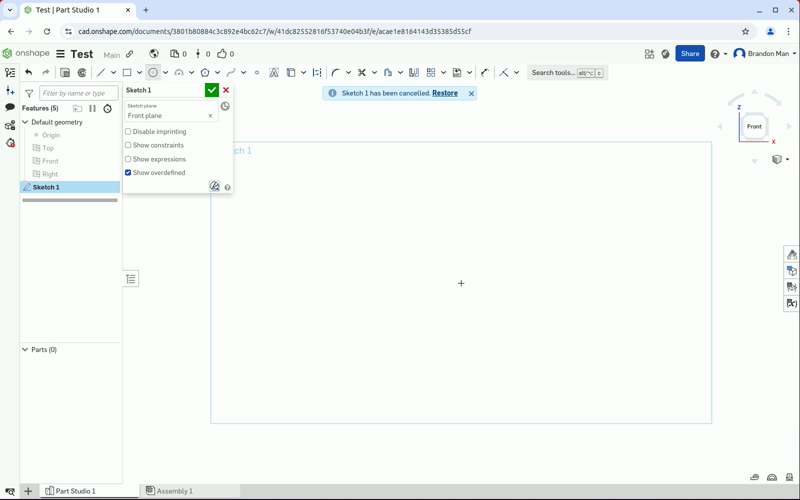
key_up(shift)
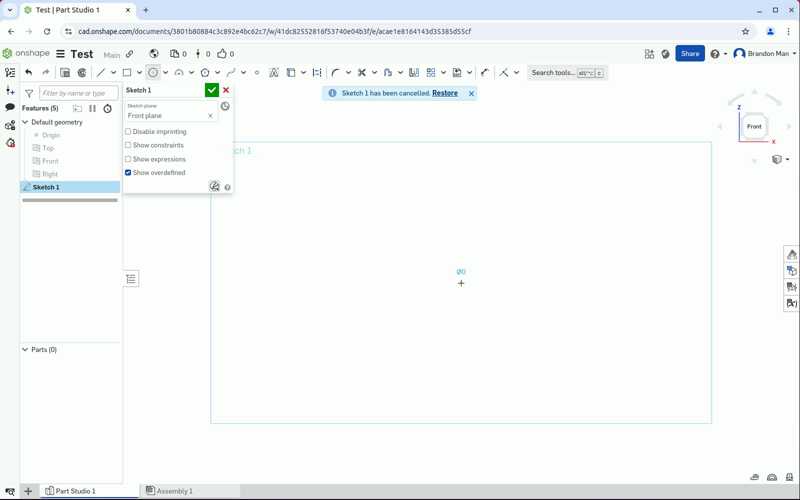
mouse_move(520, 282)
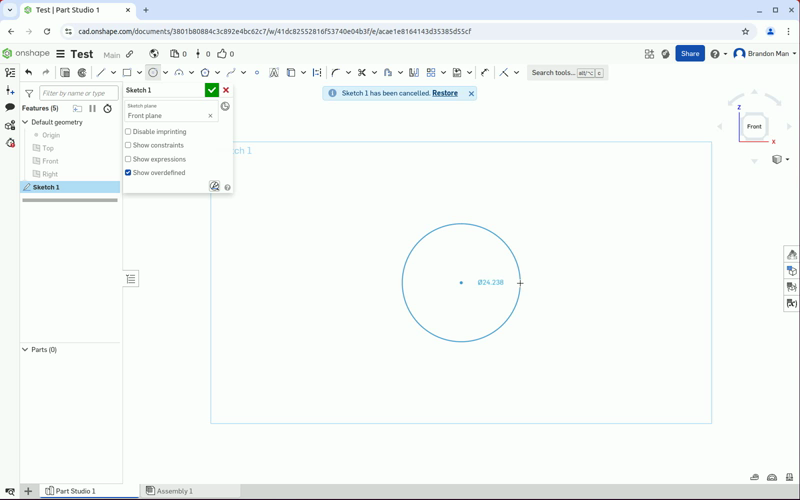
click(520, 282)
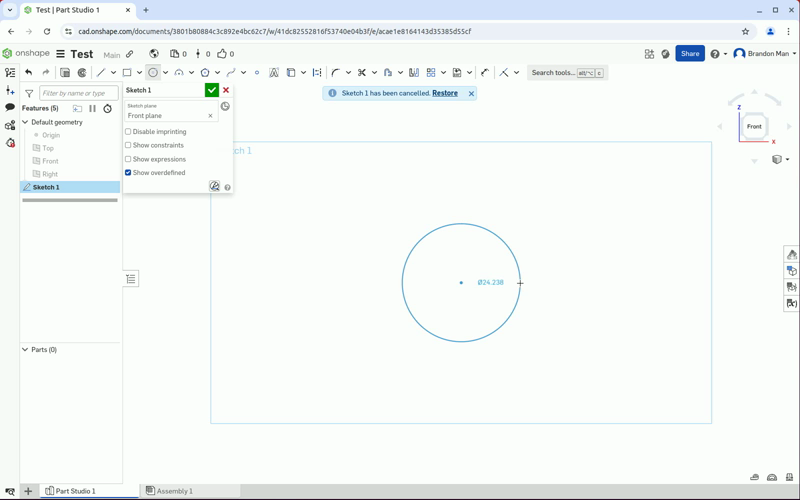
key(esc)
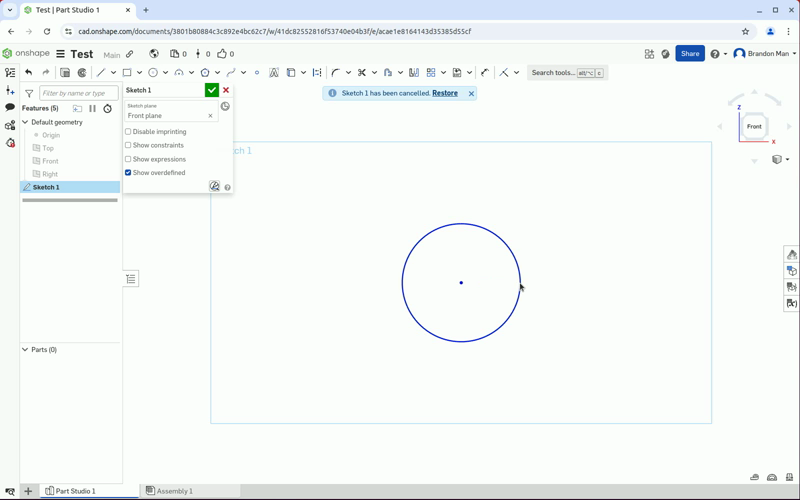
key(c)
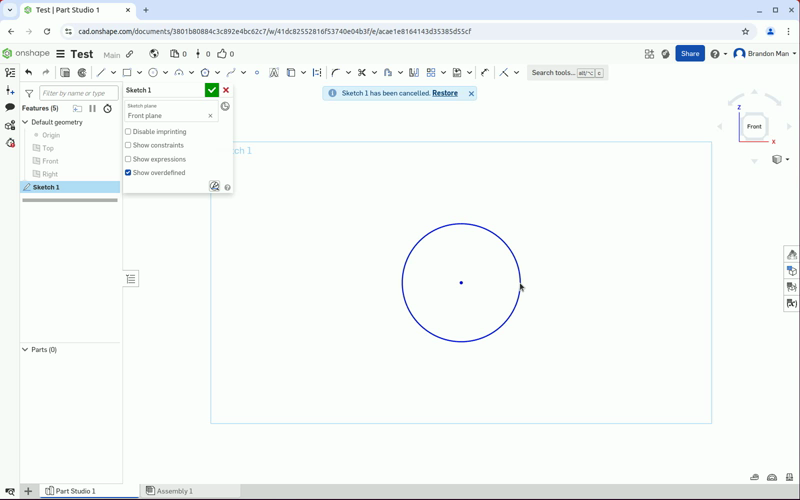
key_down(shift)
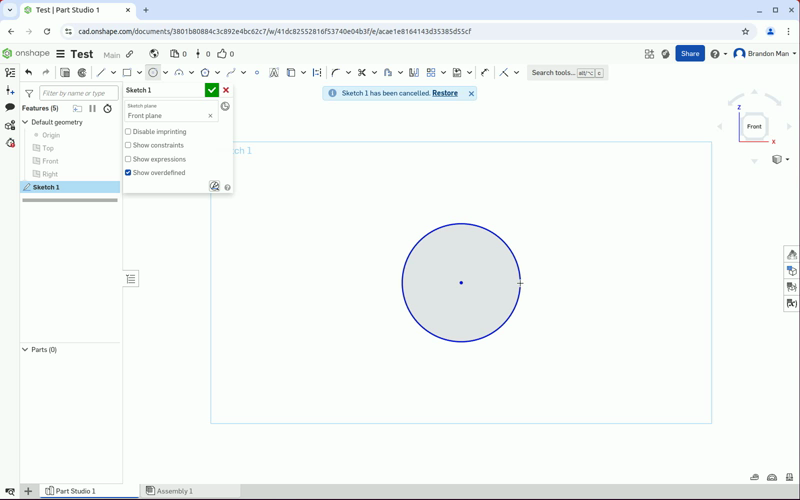
mouse_move(461, 282)
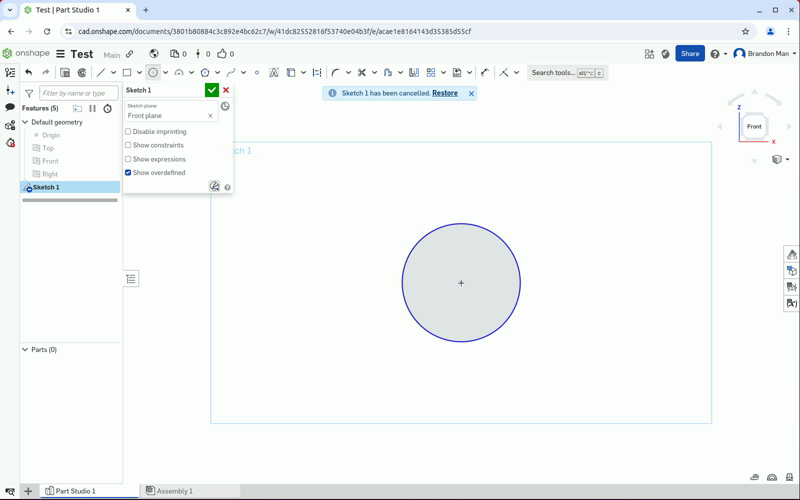
click(461, 282)
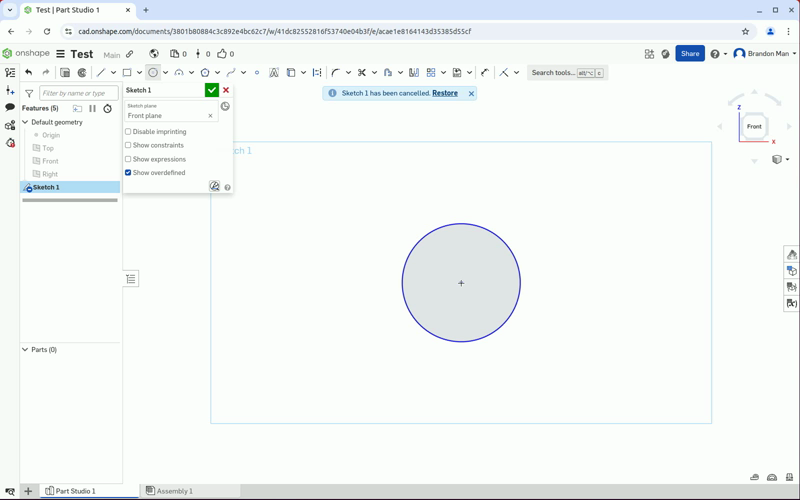
key_up(shift)
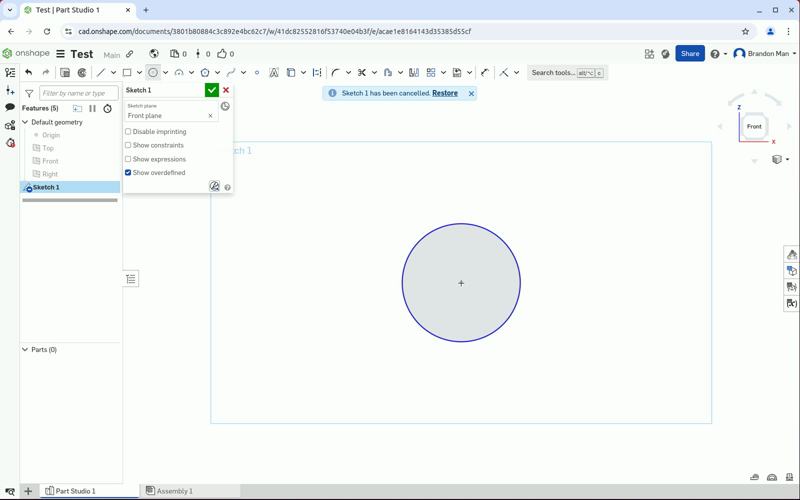
mouse_move(503, 282)
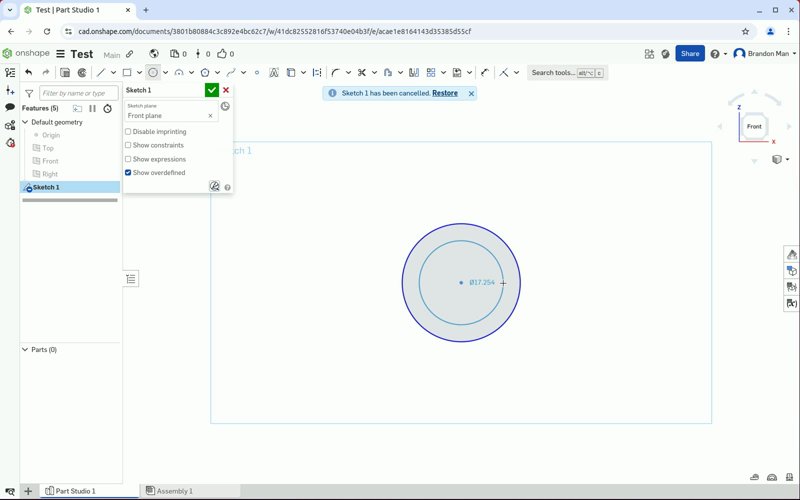
click(503, 282)
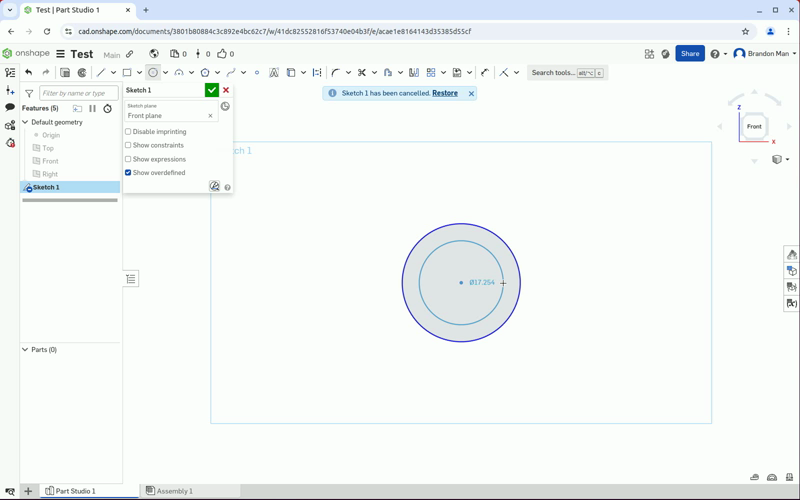
key(esc)
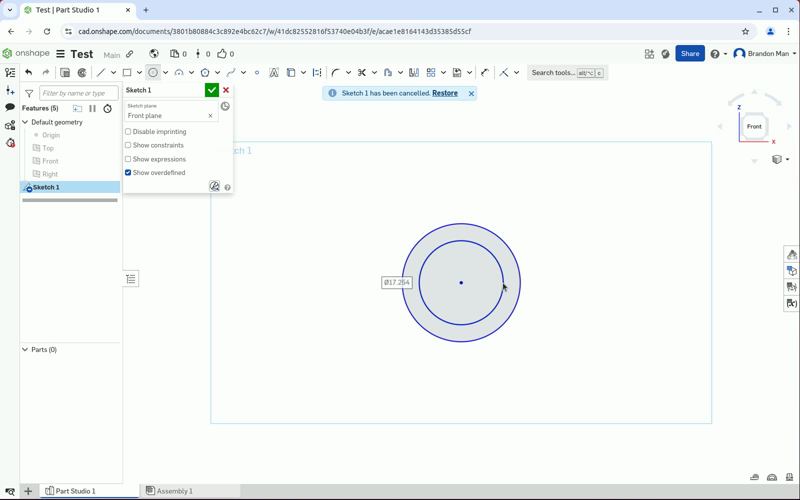
mouse_move(489, 241)
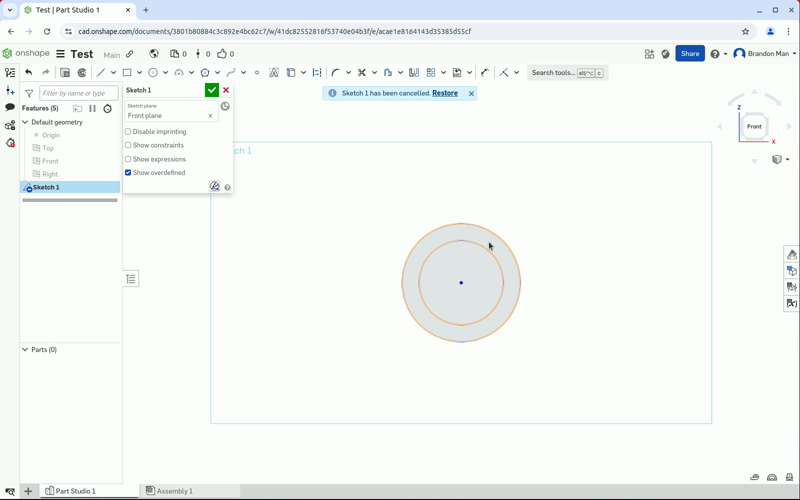
click(489, 241)
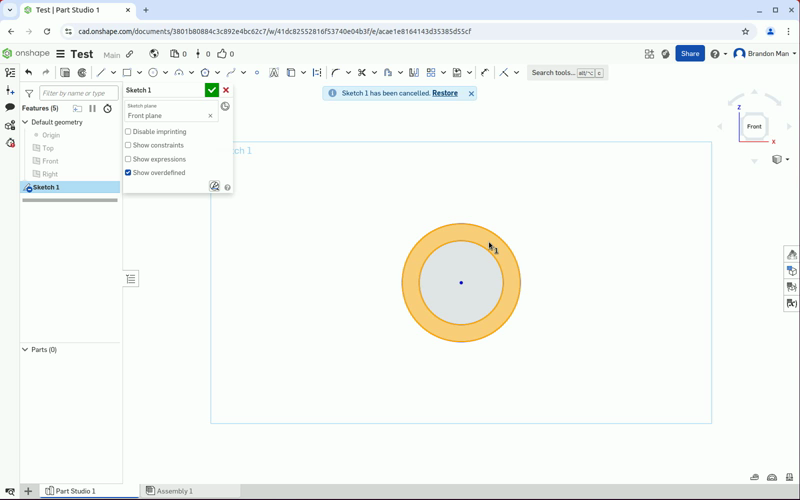
mouse_move(73, 352)
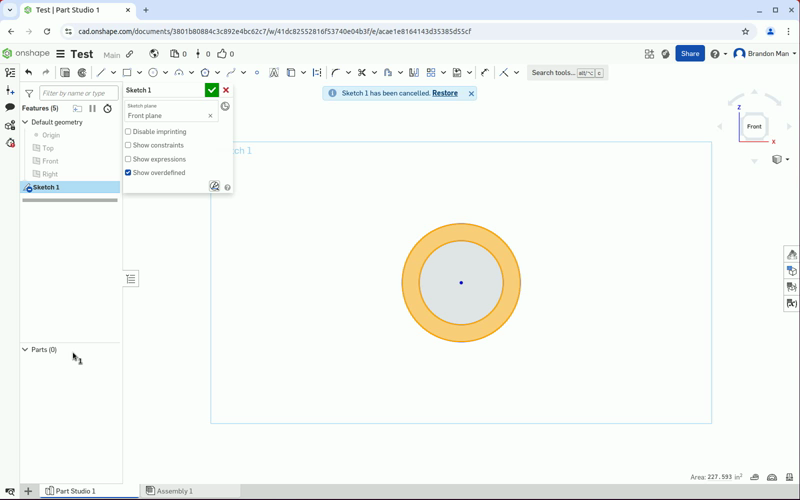
key(shift+y)
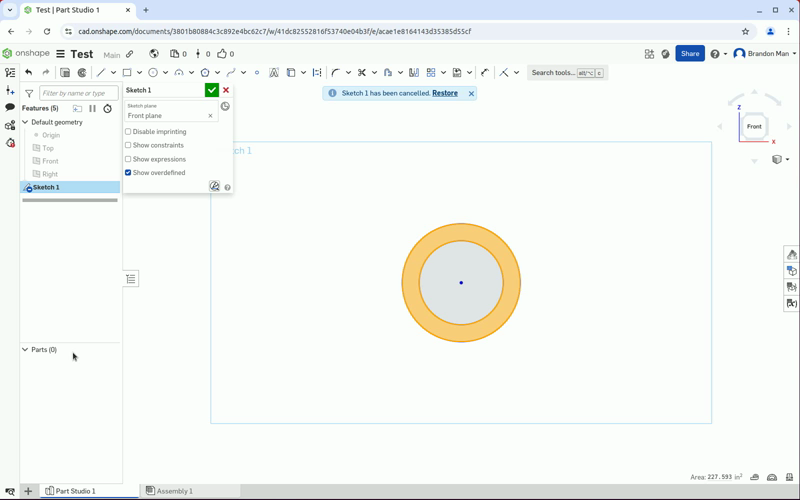
key(shift+e)
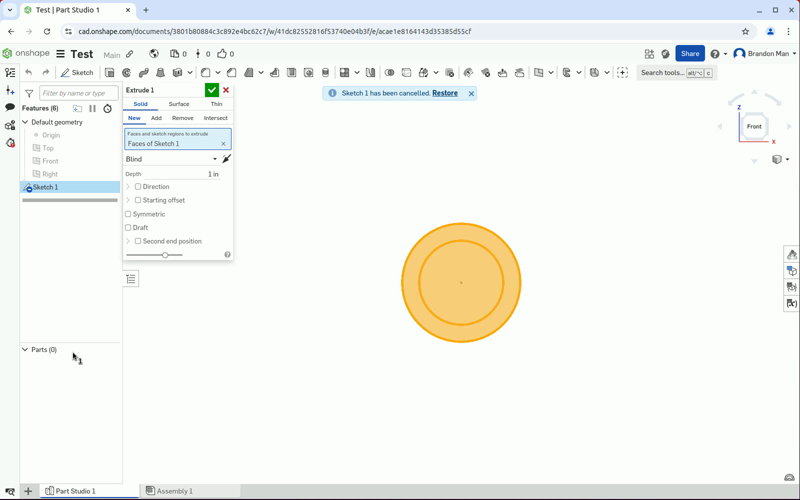
mouse_move(143, 106)
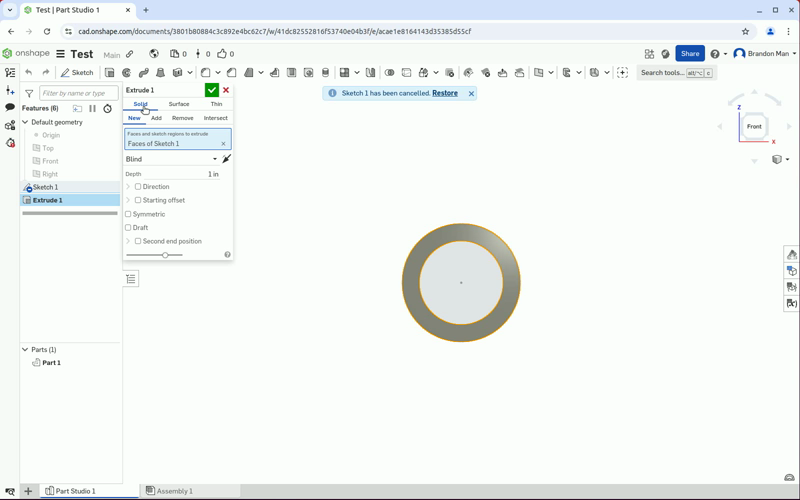
click(143, 106)
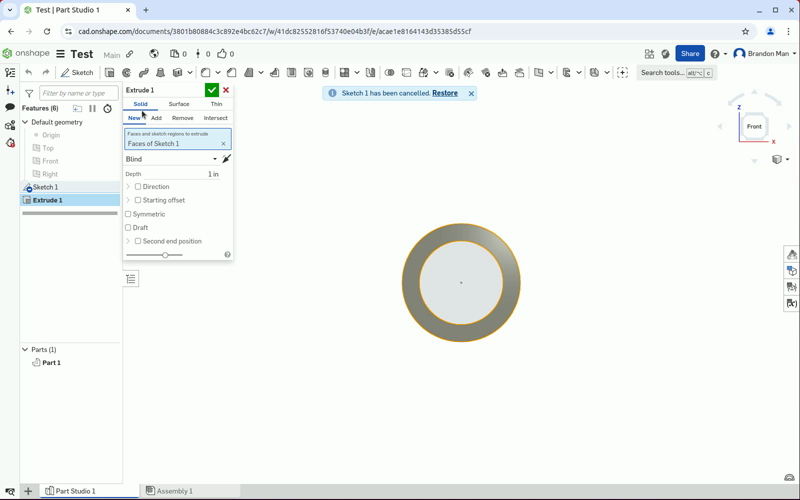
mouse_move(137, 120)
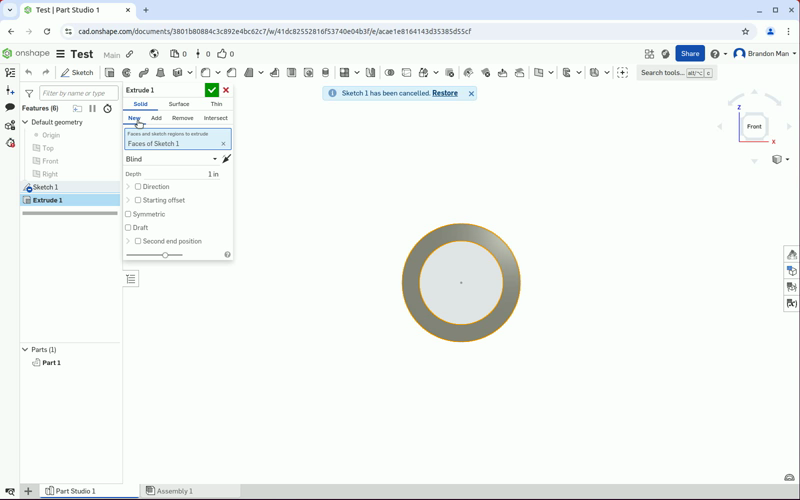
click(137, 120)
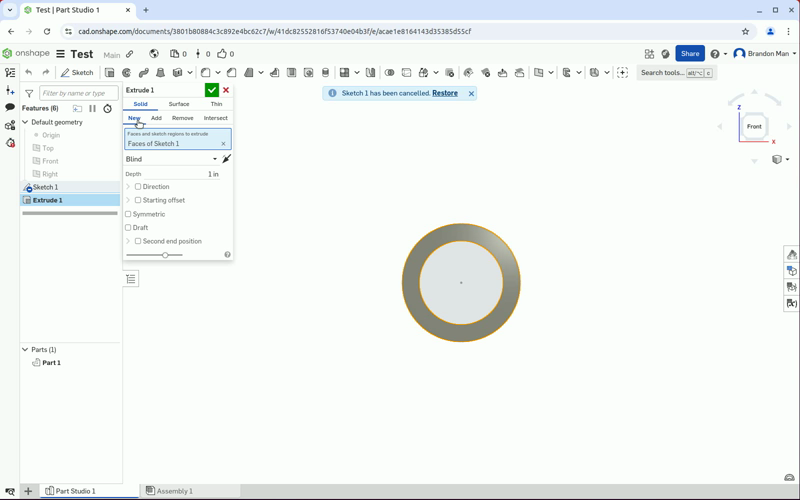
key(tab, 4)
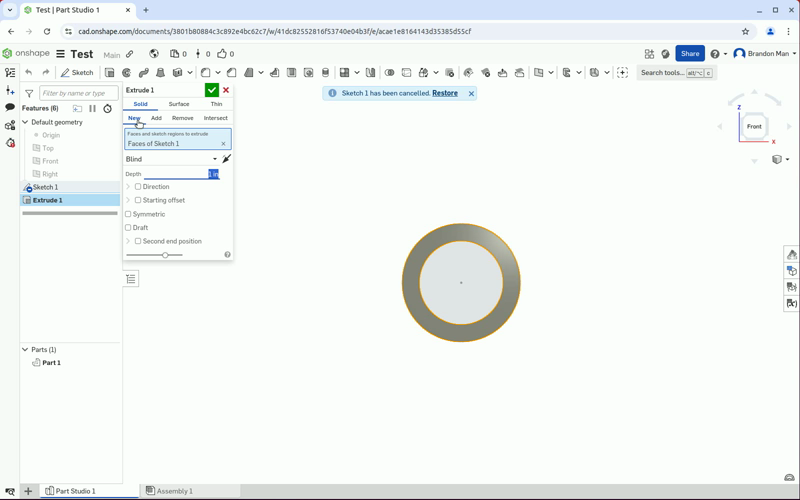
text(8.666)
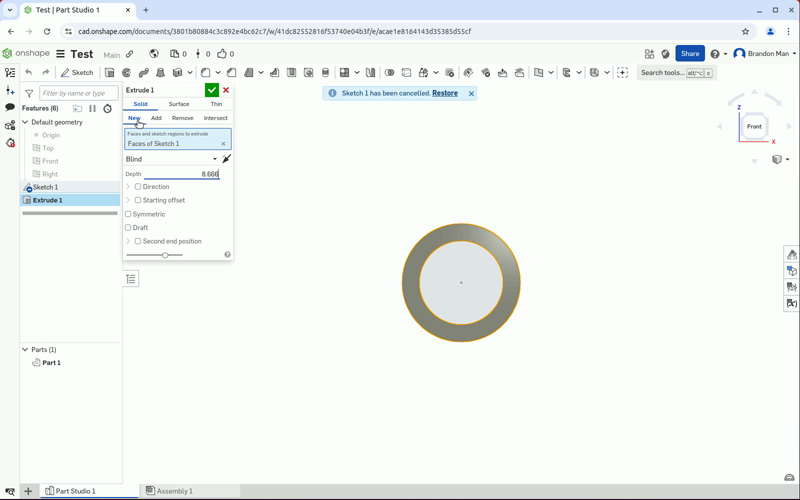
key(tab, 3)
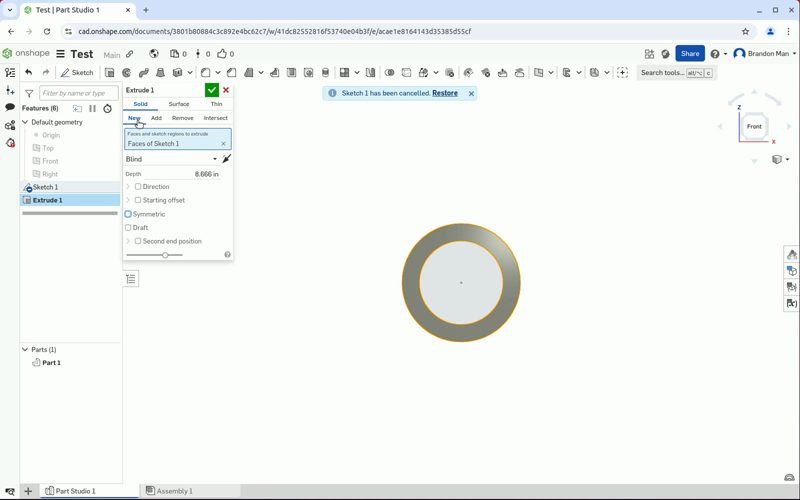
key(space)
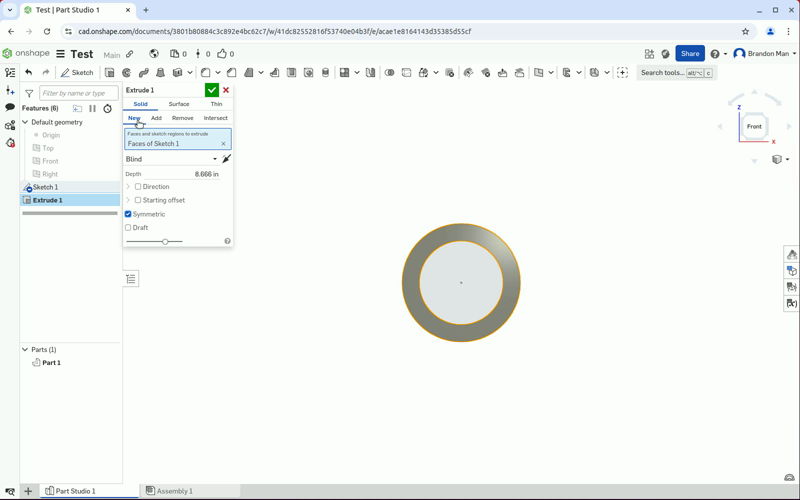
key(enter)
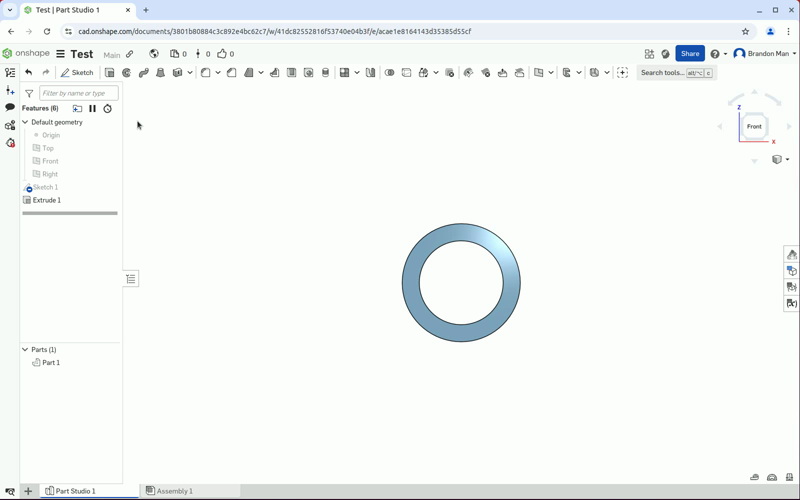
key(shift+h)
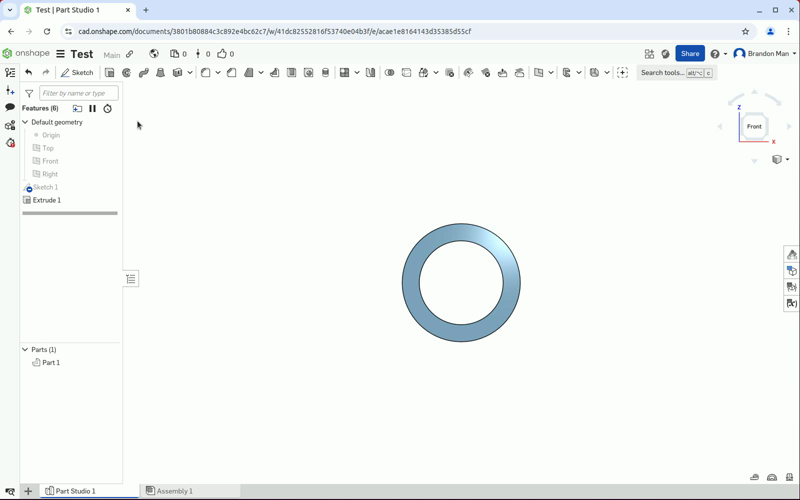
key(shift+h)
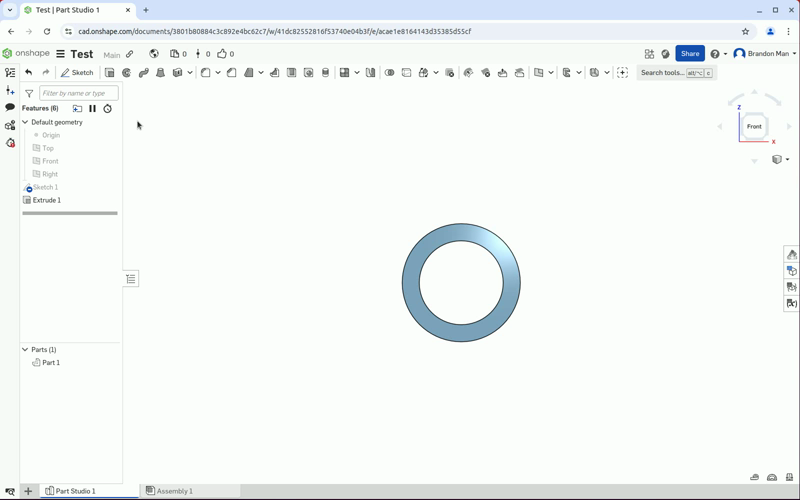
mouse_move(73, 189)
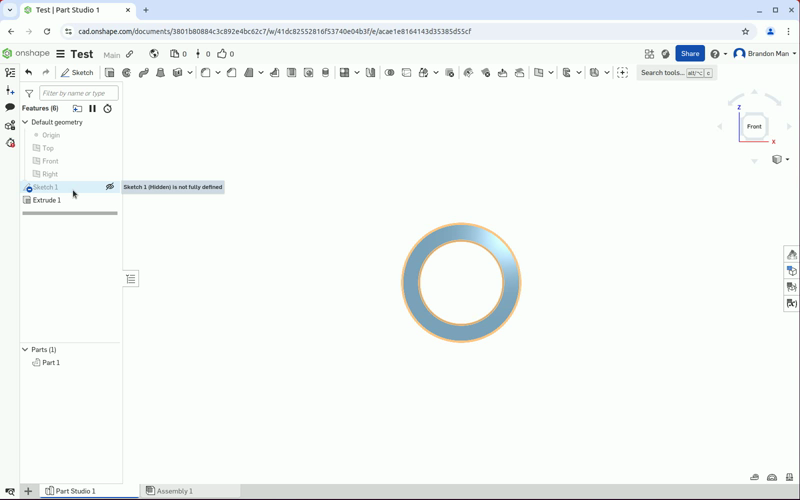
click(73, 189)
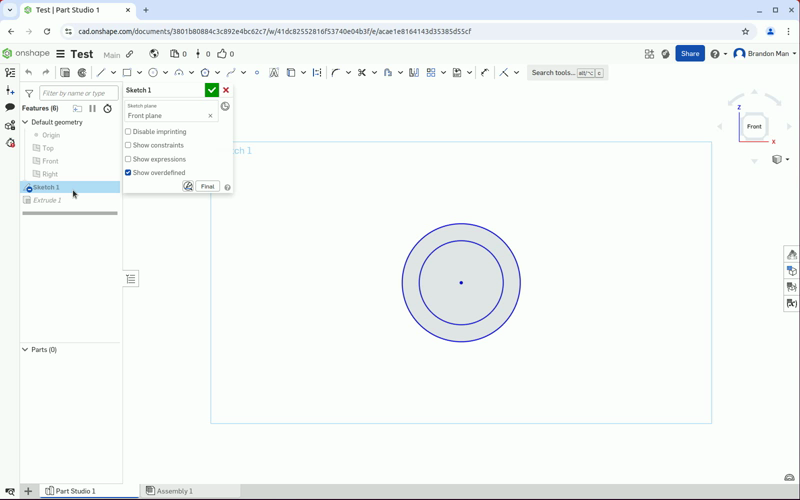
mouse_move(229, 92)
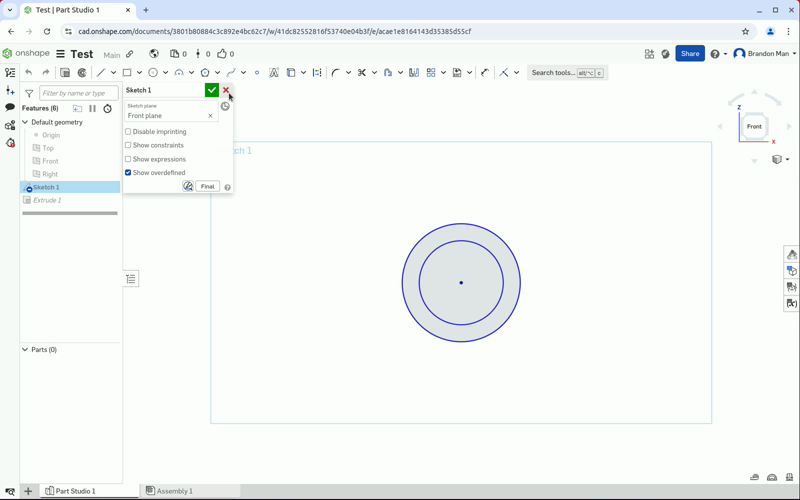
click(229, 92)
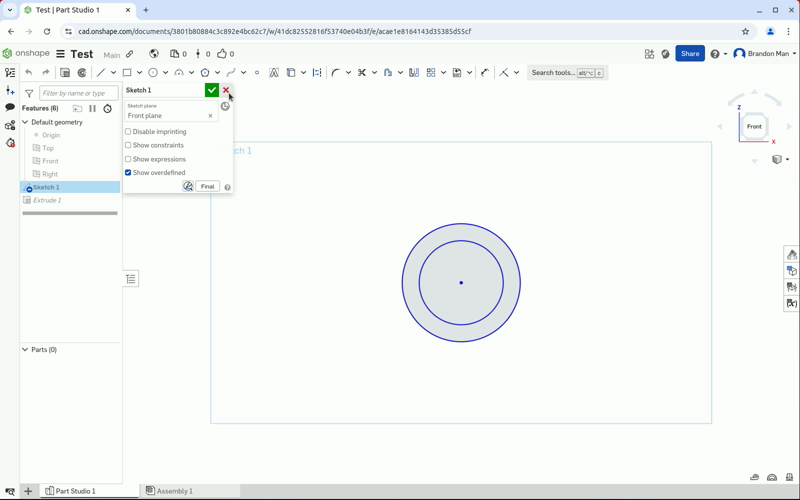
key(shift+s)
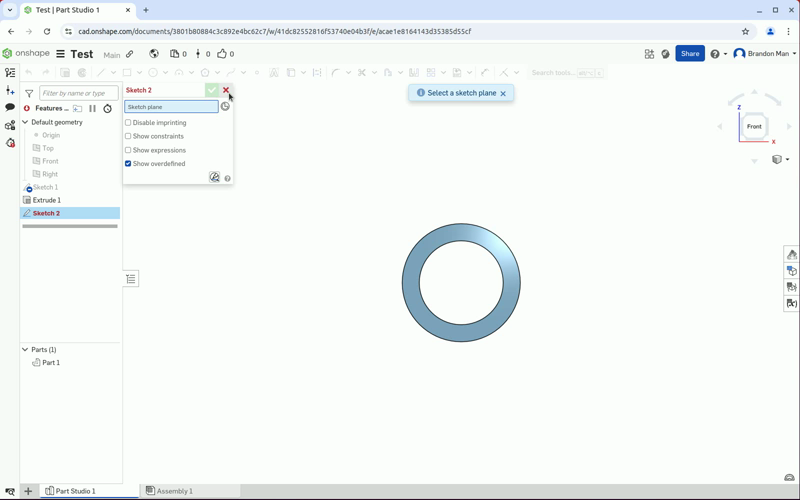
mouse_move(73, 163)
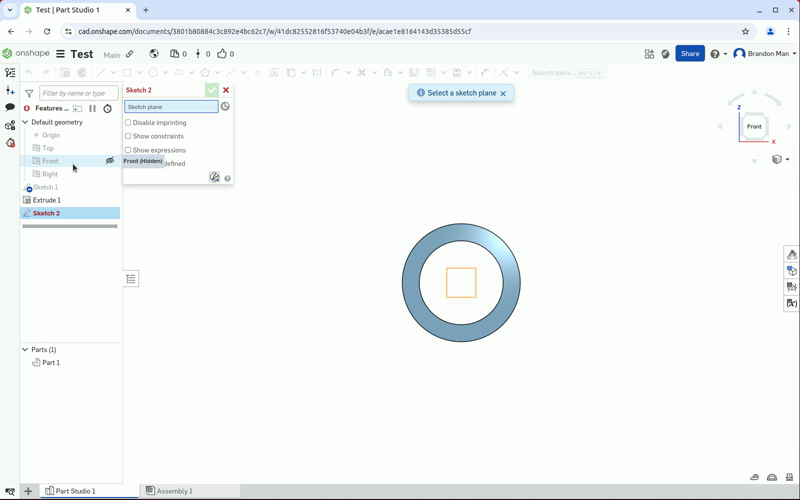
click(73, 163)
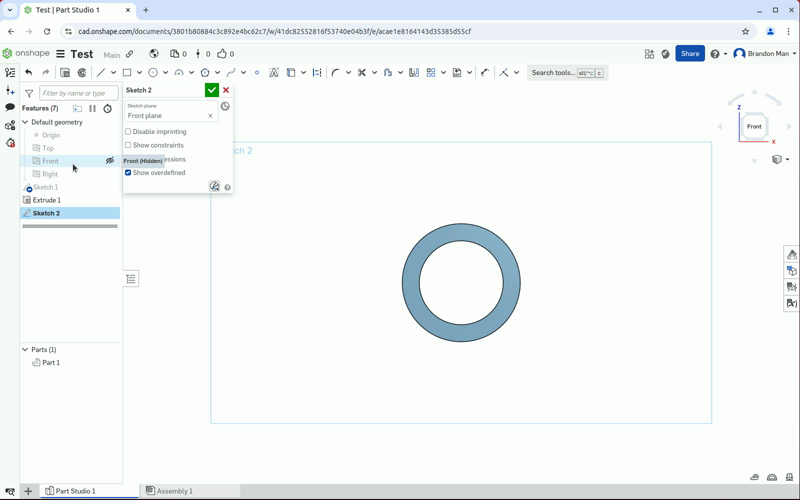
mouse_move(73, 352)
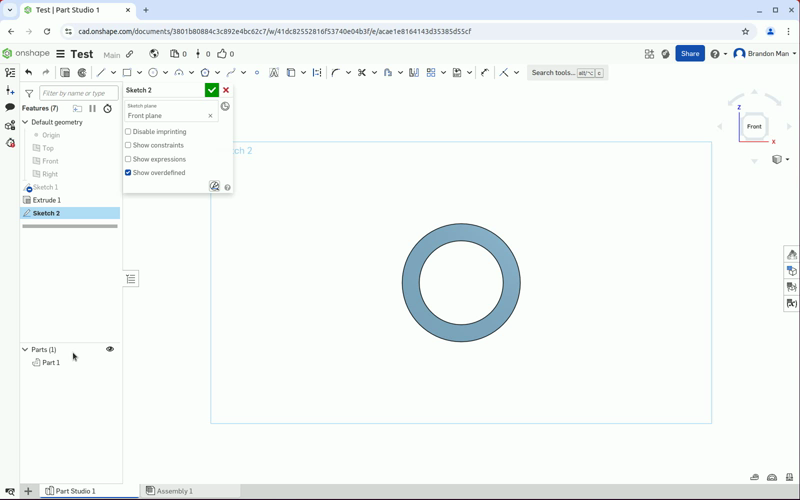
key(y)
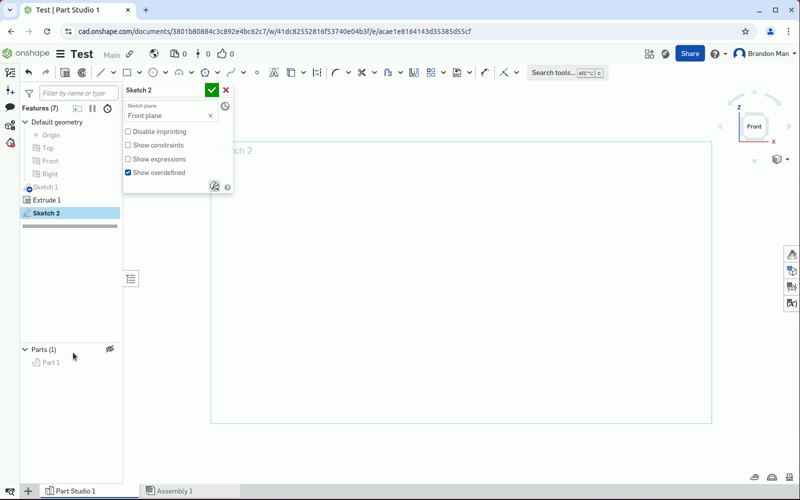
key(l)
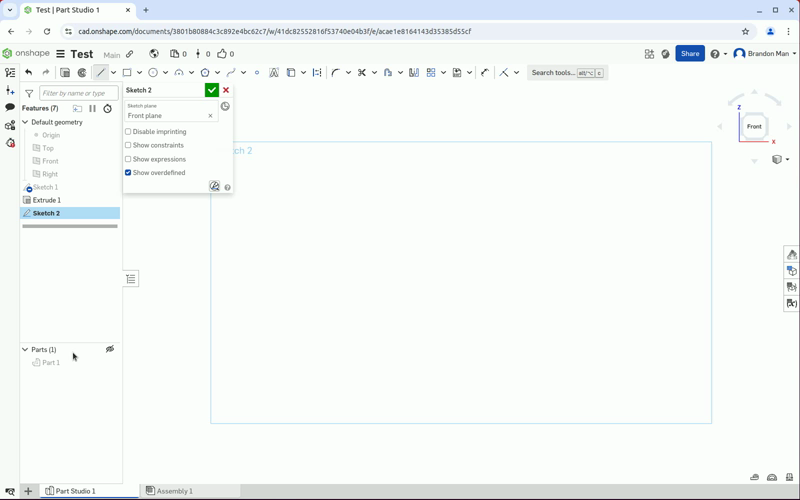
key_down(shift)
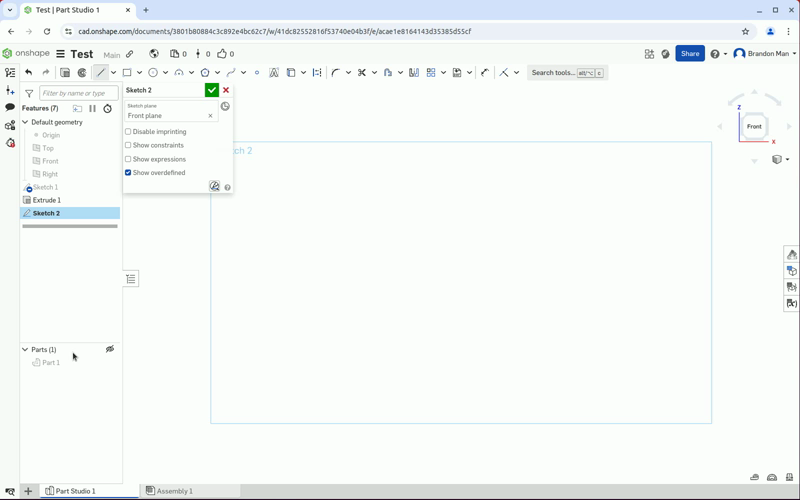
mouse_move(361, 395)
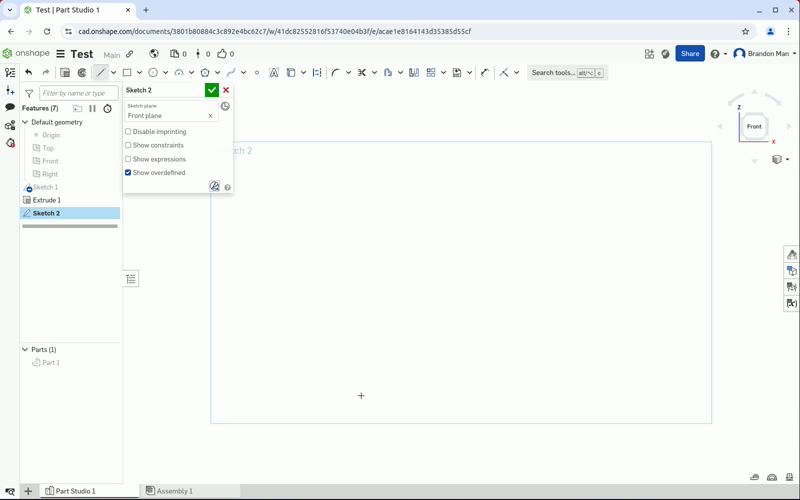
click(361, 395)
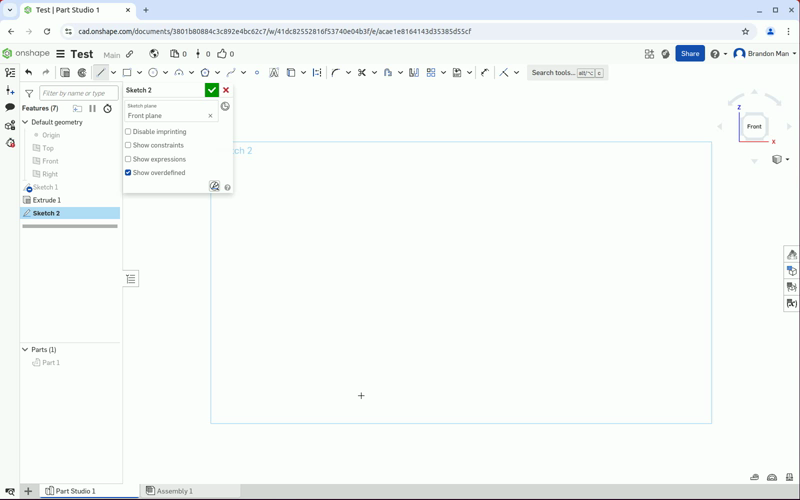
key_up(shift)
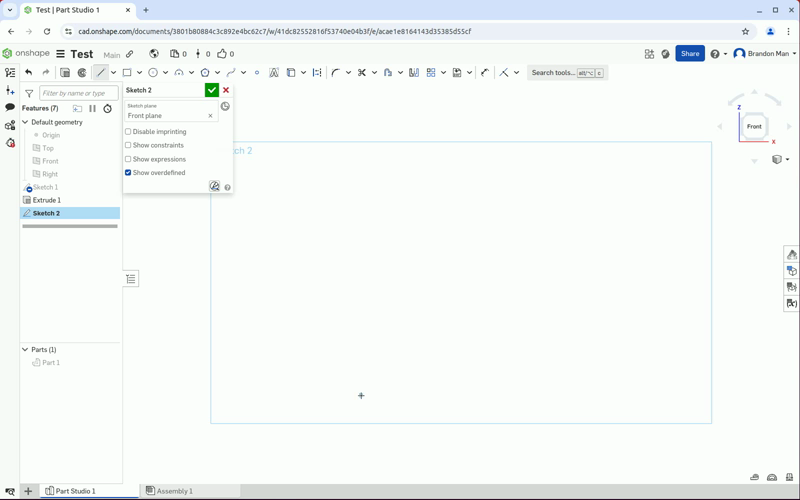
key_down(shift)
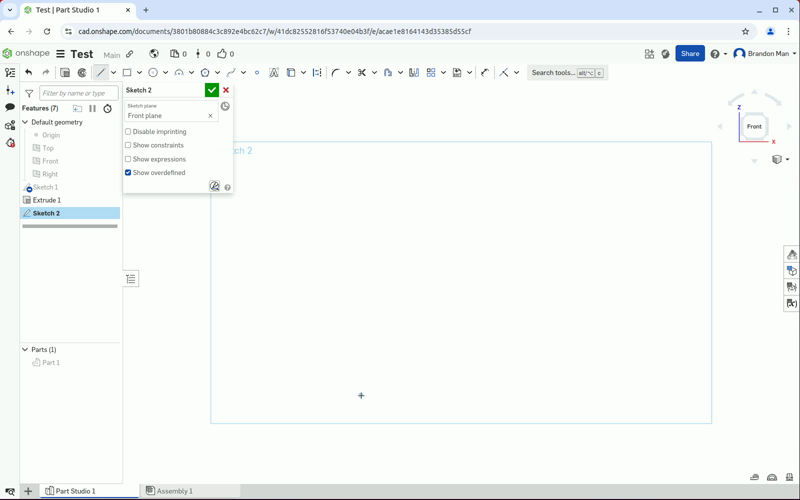
mouse_move(560, 395)
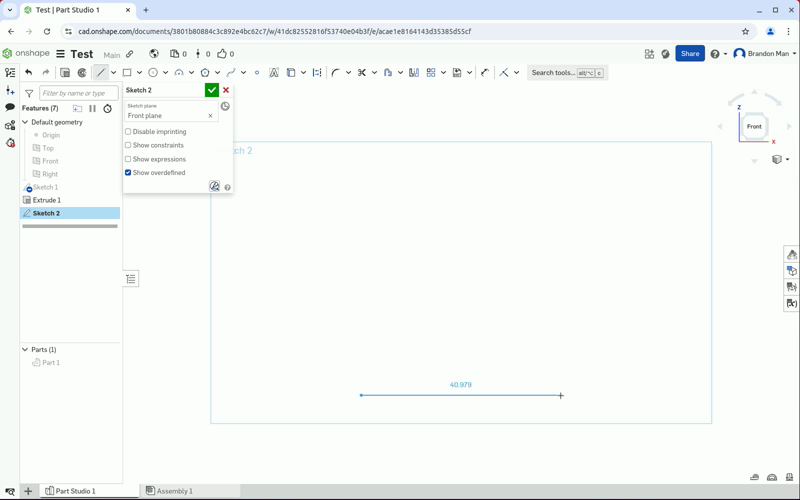
click(560, 395)
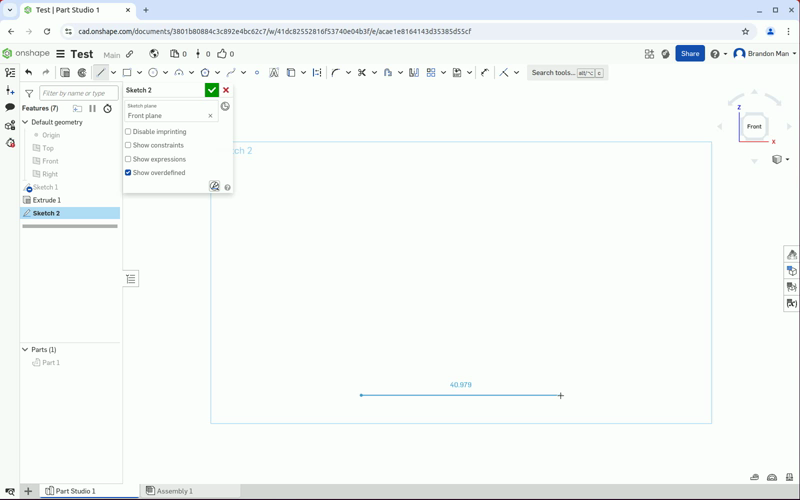
key_up(shift)
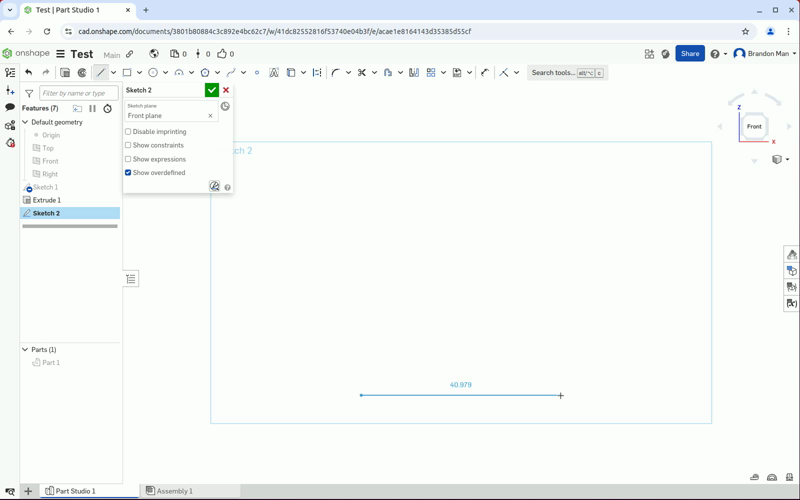
key_down(shift)
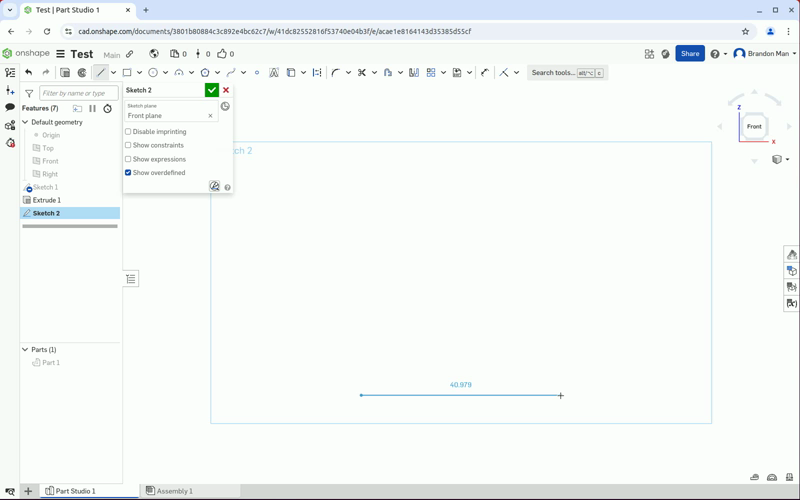
mouse_move(589, 395)
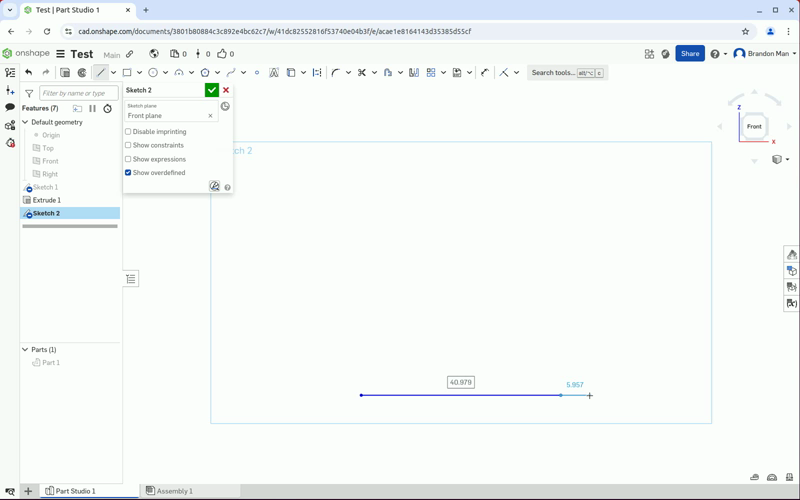
mouse_move(560, 378)
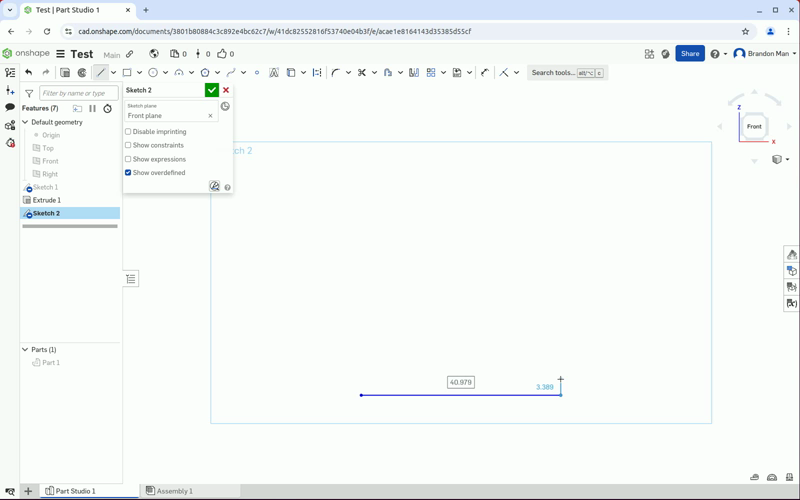
click(560, 378)
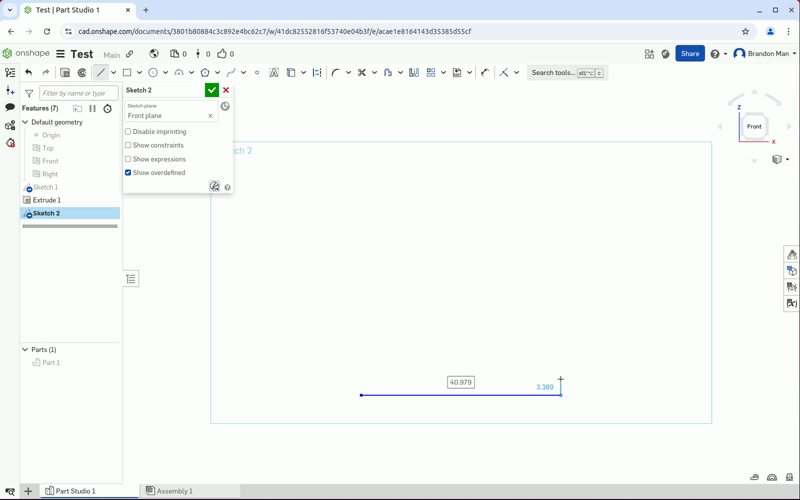
key_up(shift)
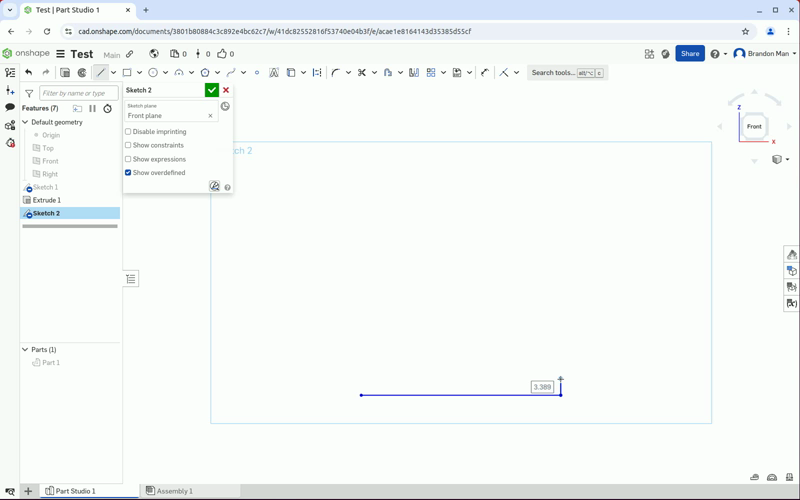
key_down(shift)
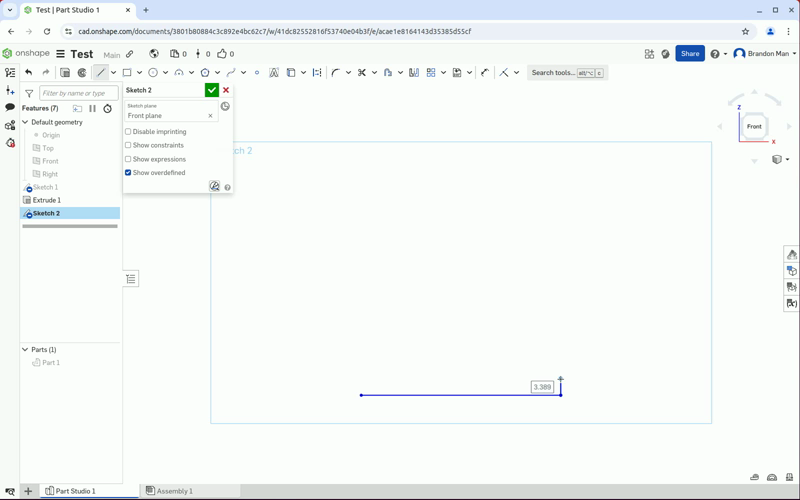
mouse_move(361, 378)
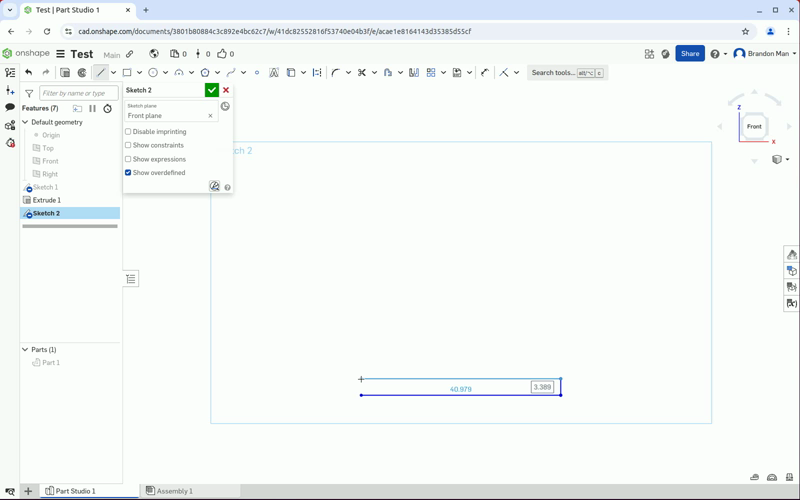
click(361, 378)
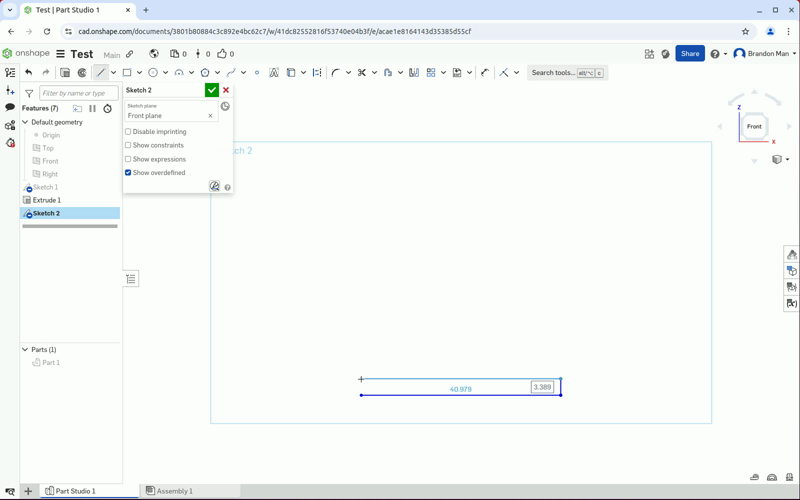
key_up(shift)
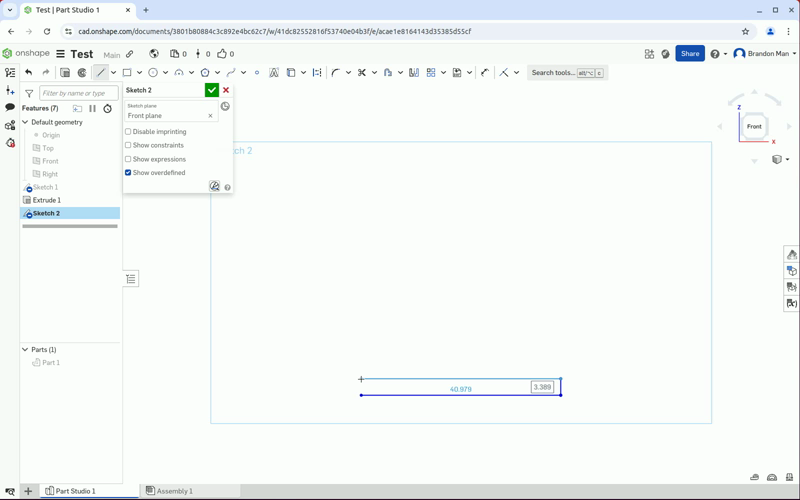
mouse_move(391, 378)
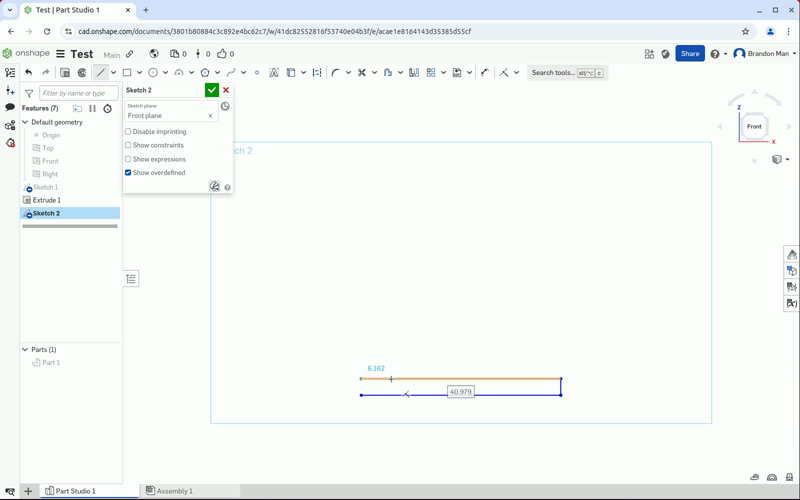
key_down(shift)
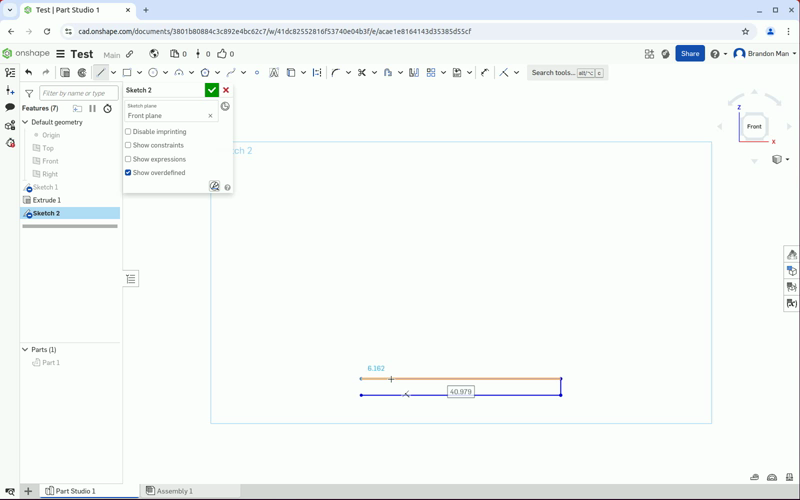
mouse_move(361, 395)
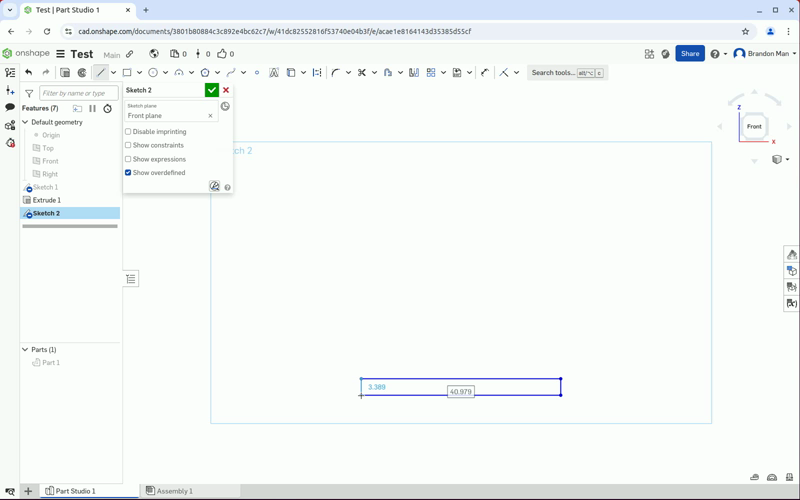
key_up(shift)
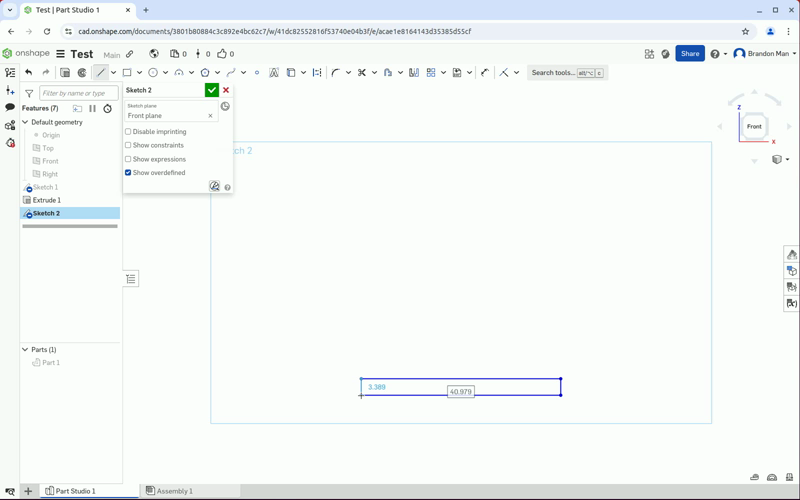
click(361, 395)
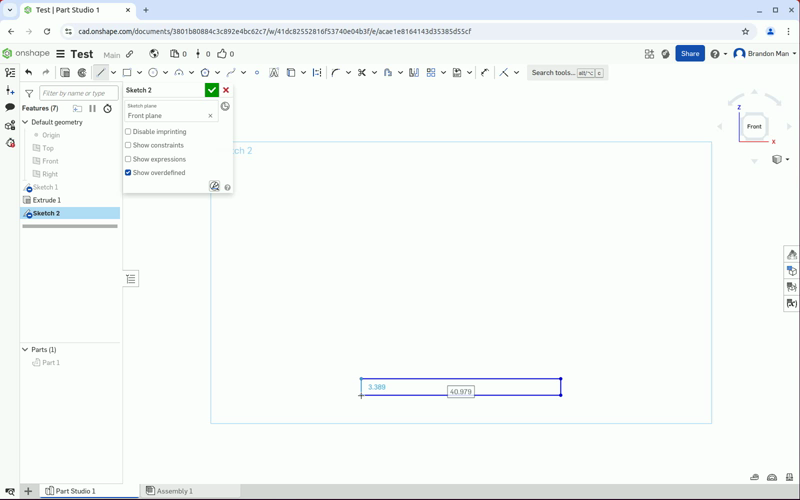
key(esc)
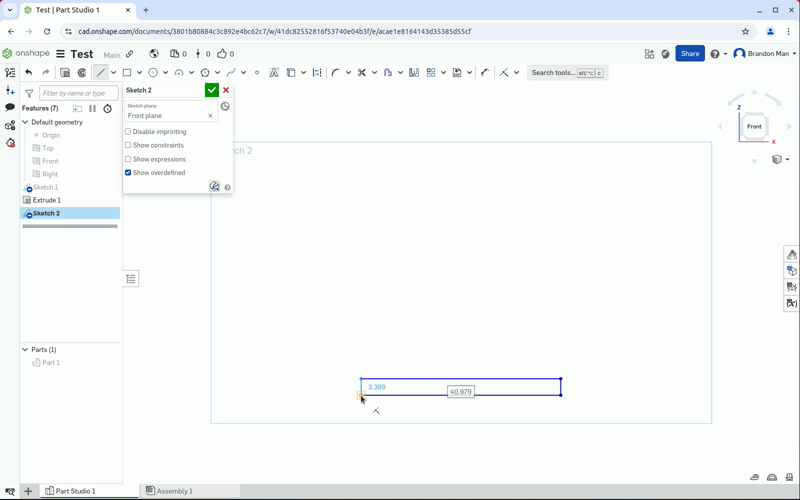
mouse_move(465, 382)
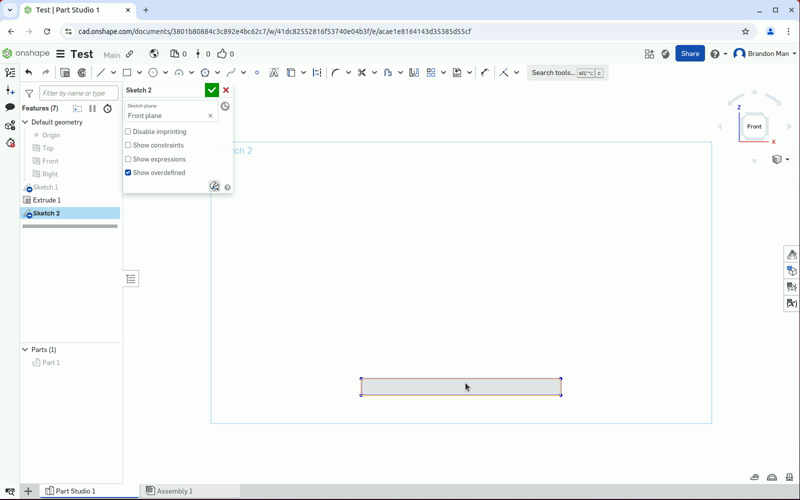
click(465, 382)
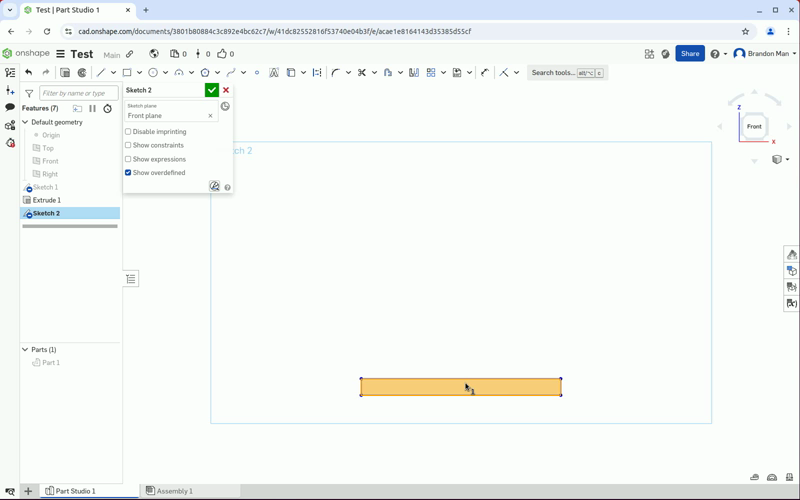
mouse_move(73, 352)
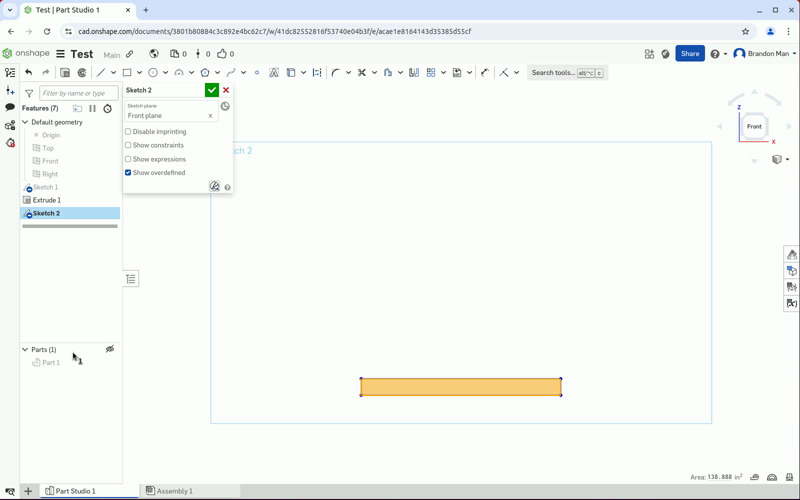
key(shift+y)
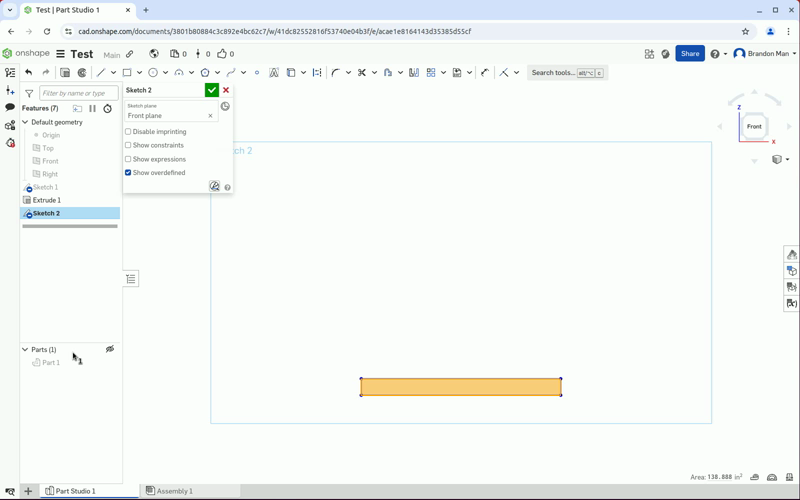
key(shift+e)
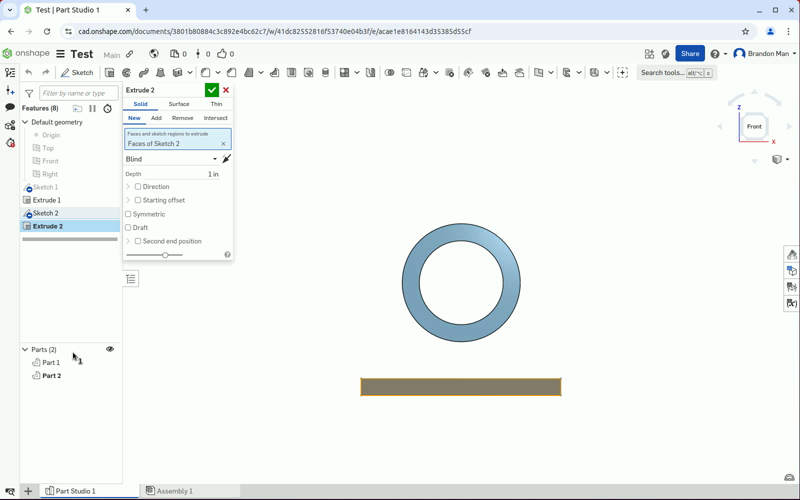
mouse_move(143, 106)
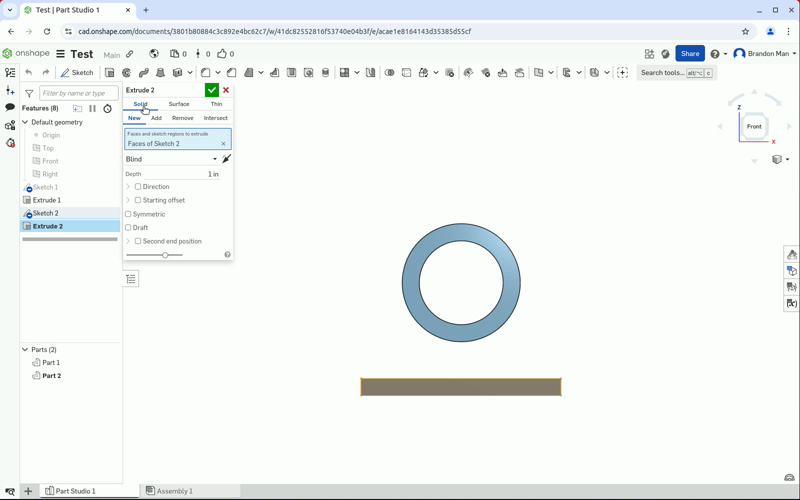
click(143, 106)
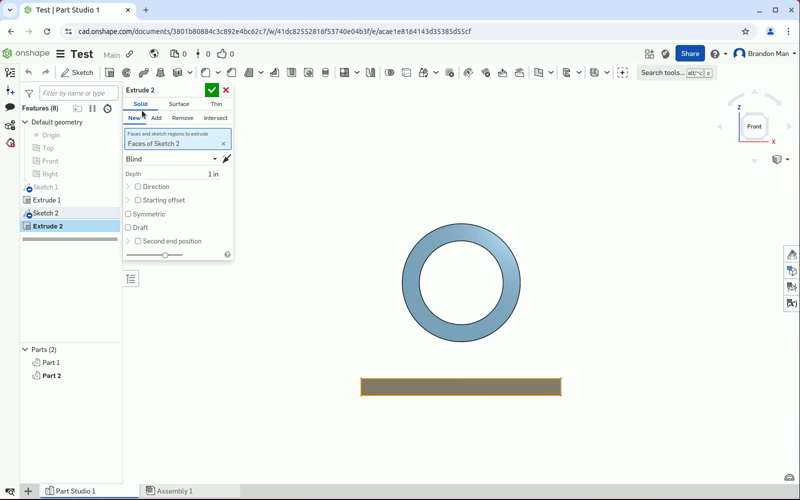
mouse_move(137, 120)
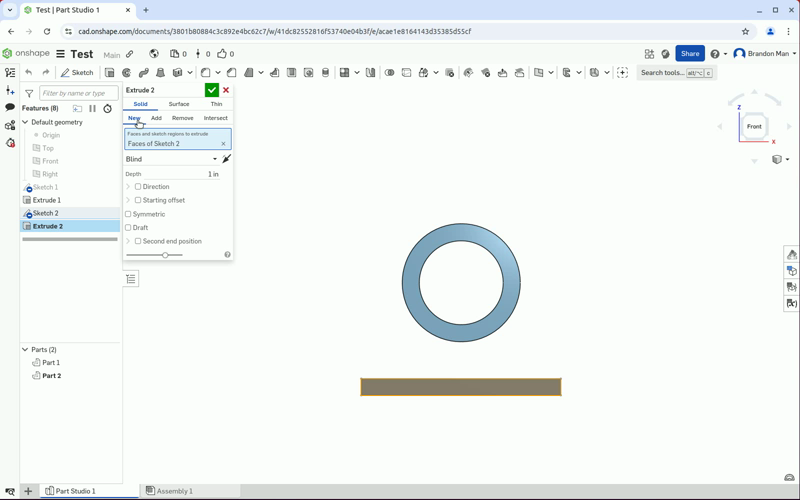
click(137, 120)
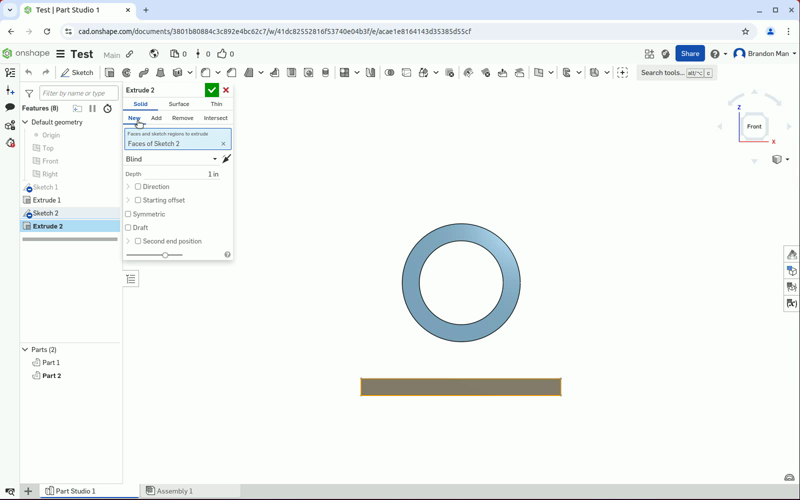
key(tab, 4)
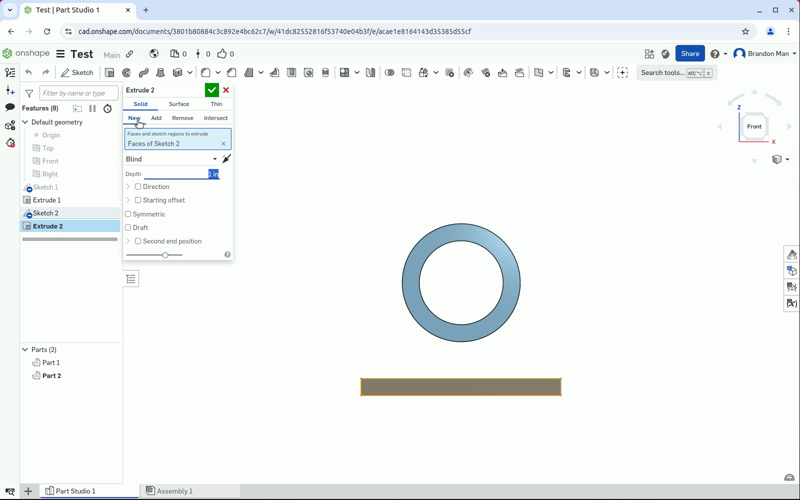
text(8.666)
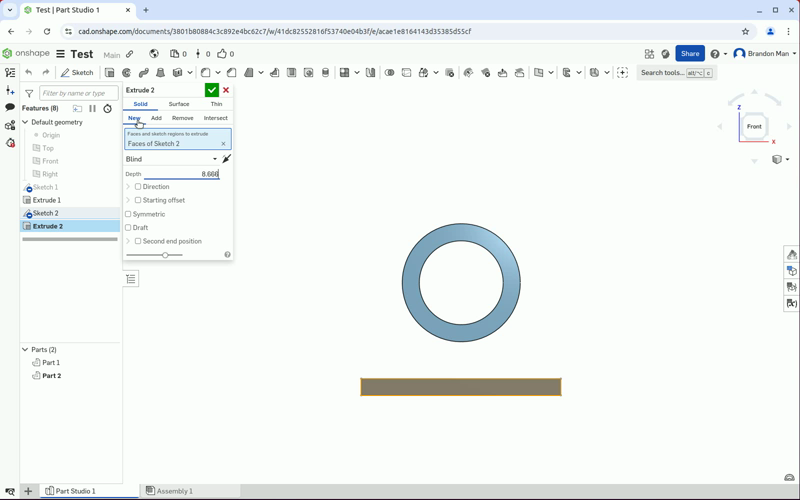
key(tab, 3)
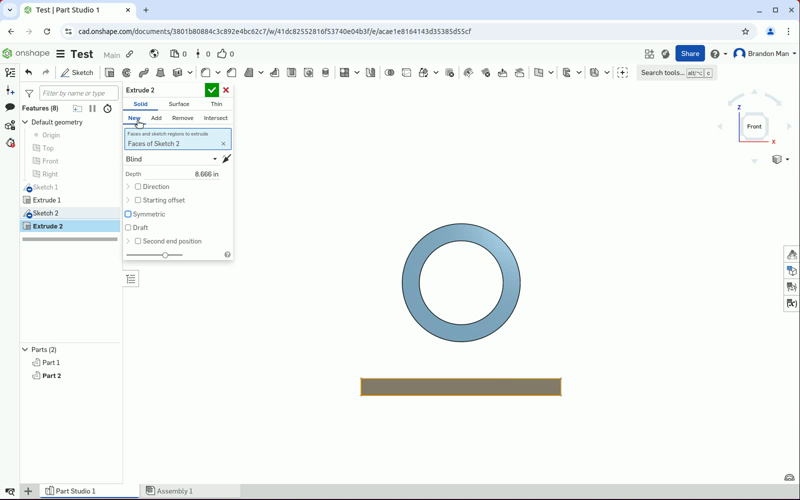
key(space)
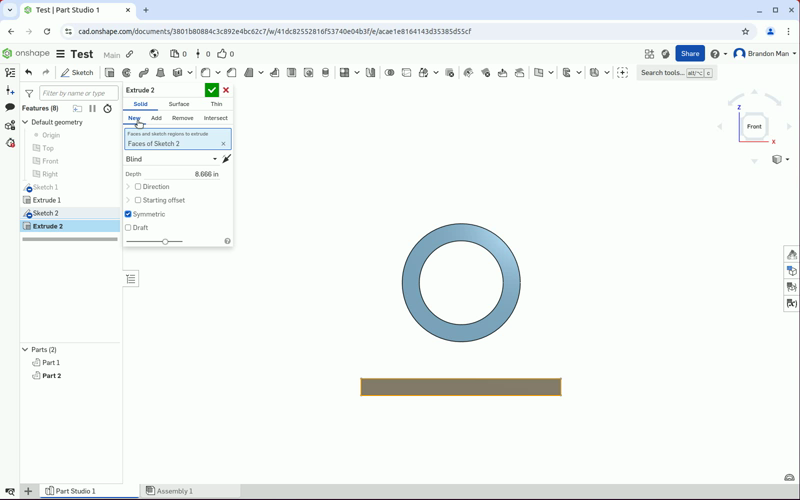
key(enter)
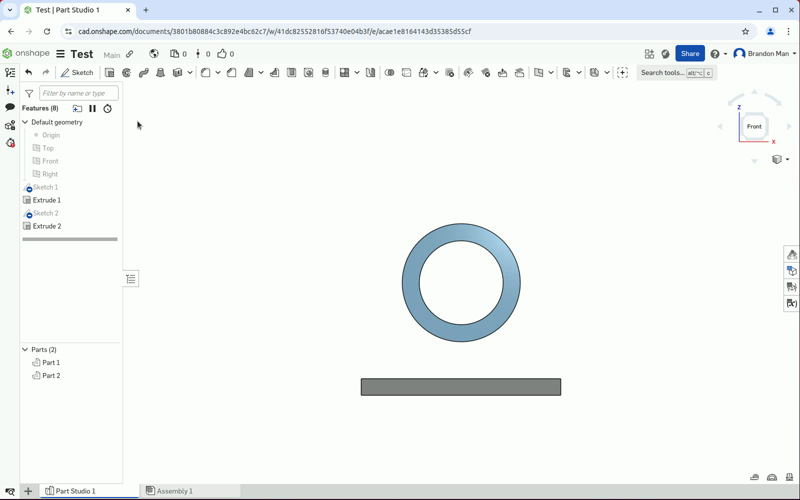
key(shift+h)
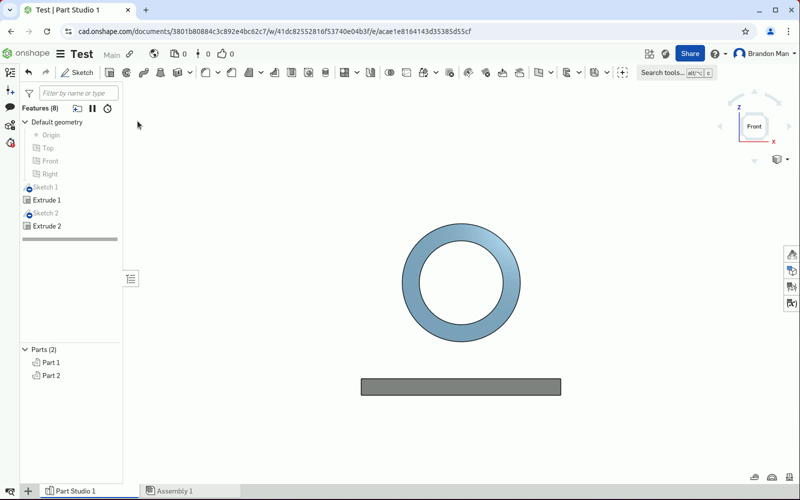
key(shift+h)
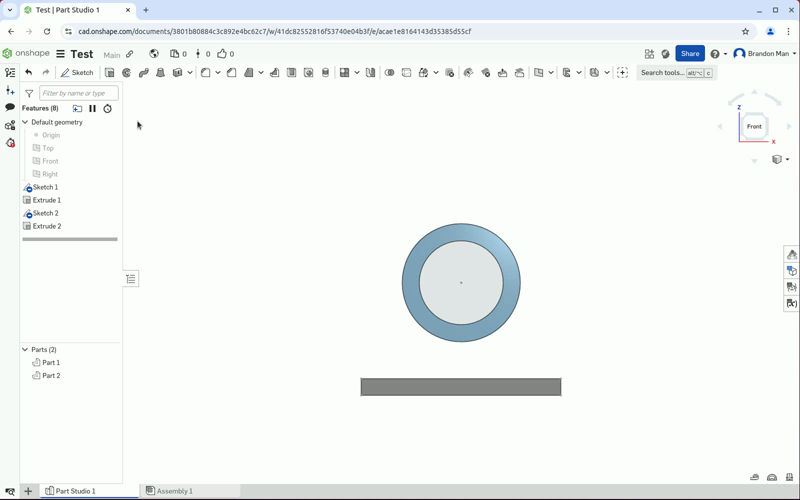
key(shift+7)
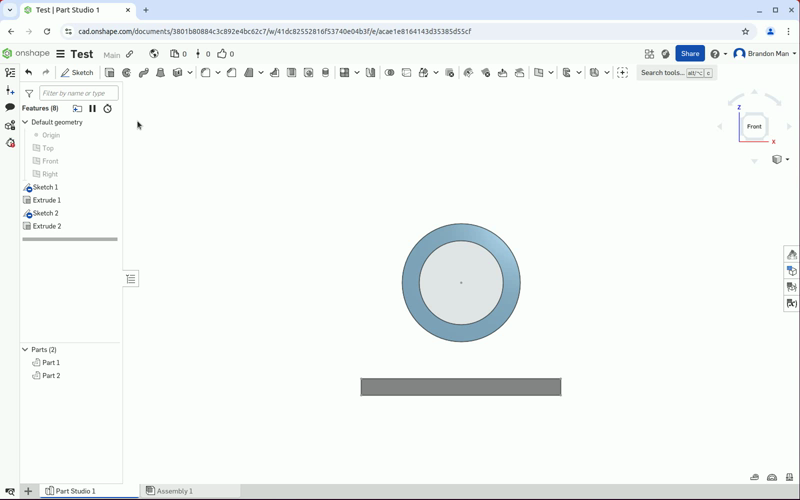
key(left, 2)
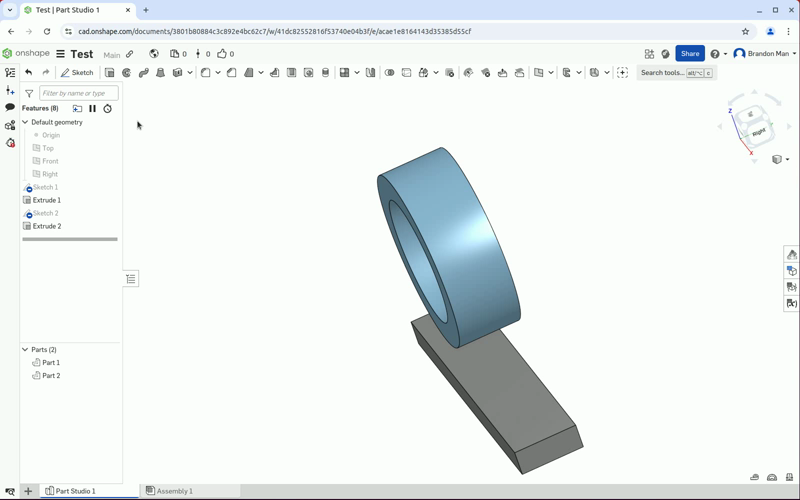
key(down, 2)
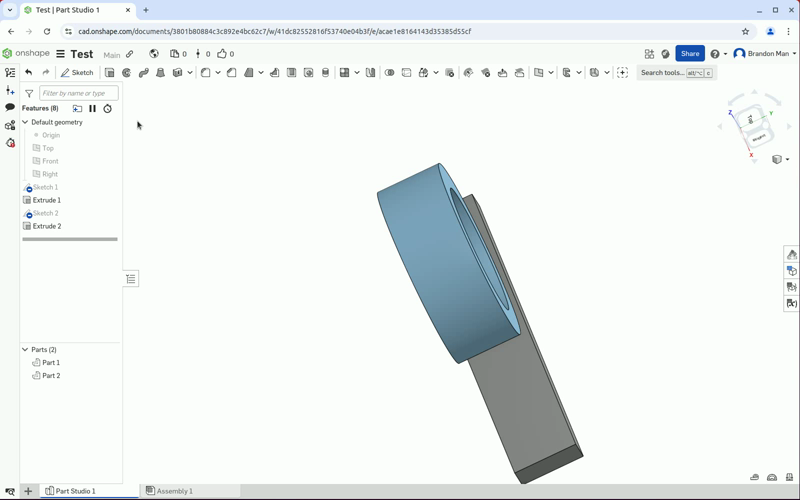
key(up, 2)
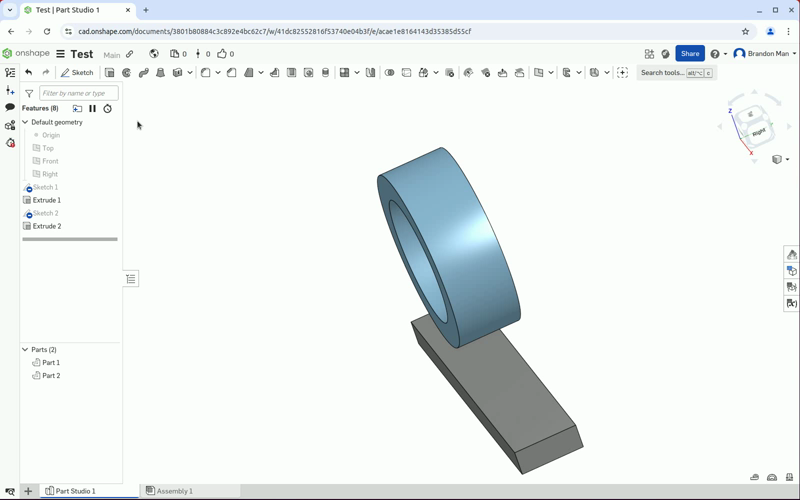
key(right, 2)
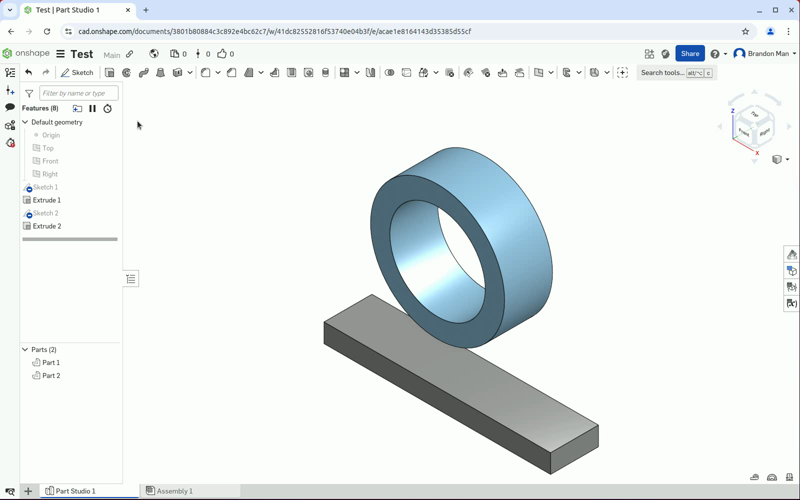
mouse_move(73, 189)
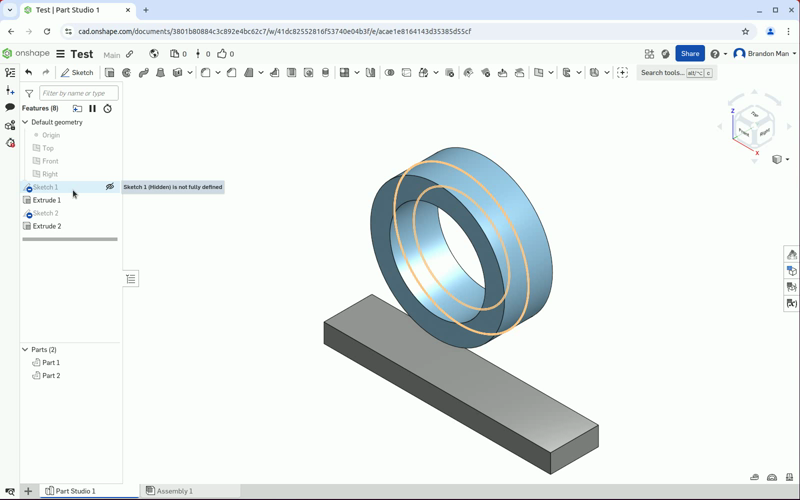
click(73, 189)